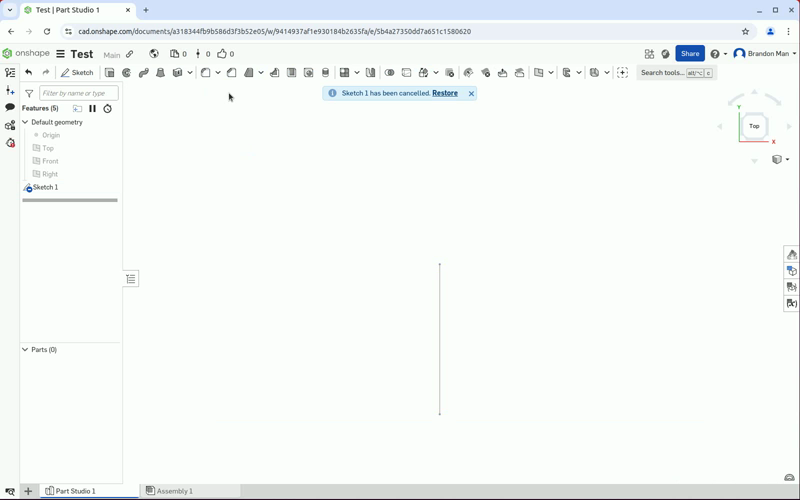
key(shift+h)
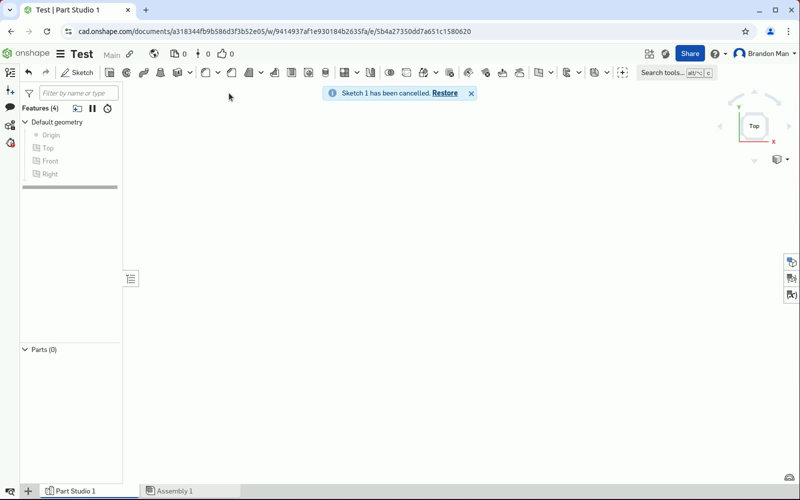
mouse_move(73, 352)
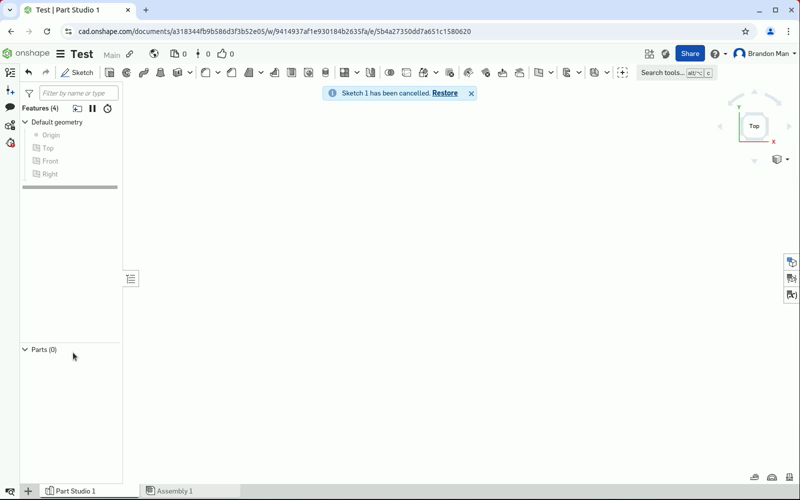
key(y)
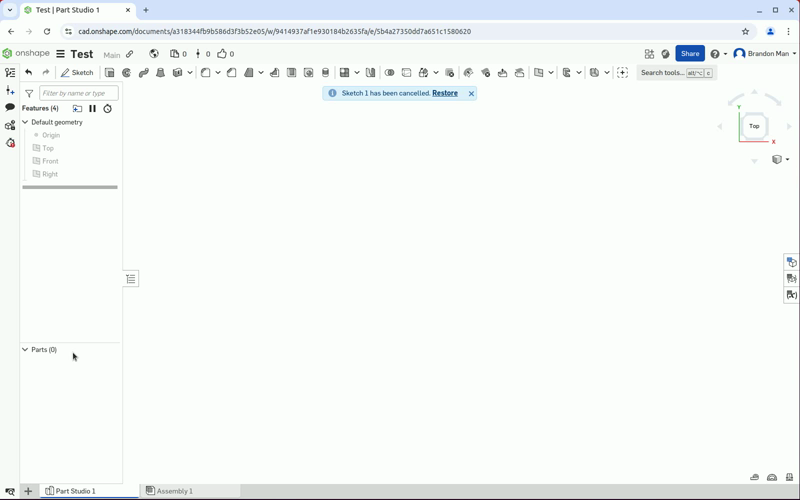
key(shift+p)
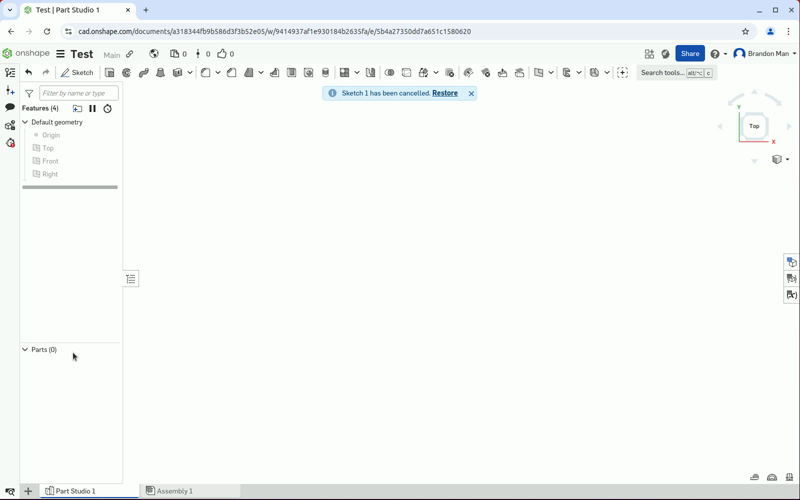
key(space)
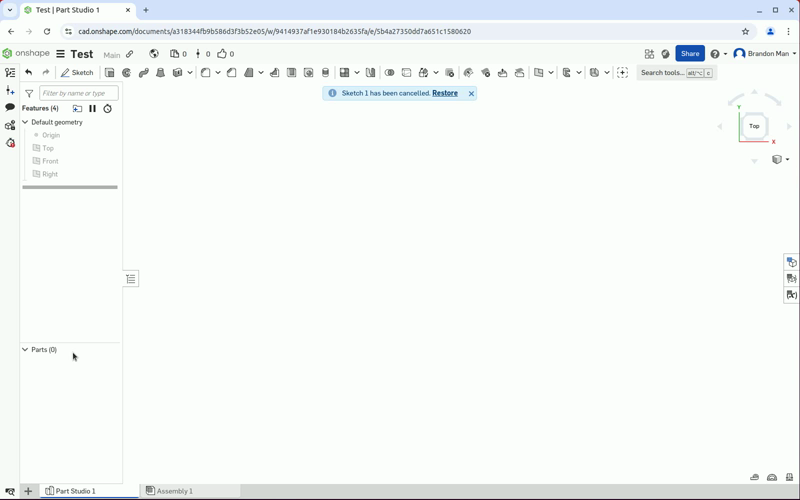
key_down(shift)
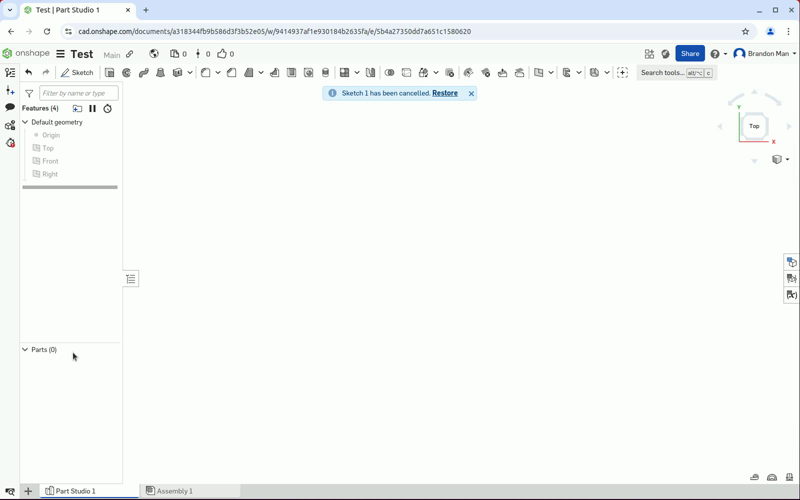
key(up)
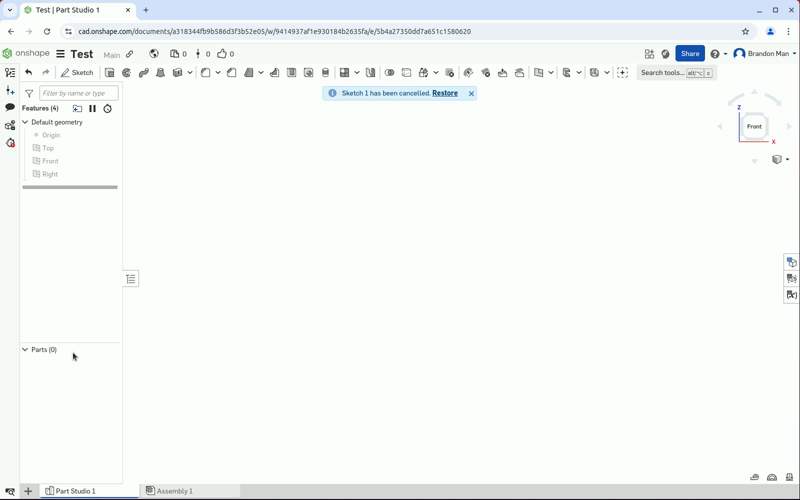
key_up(shift)
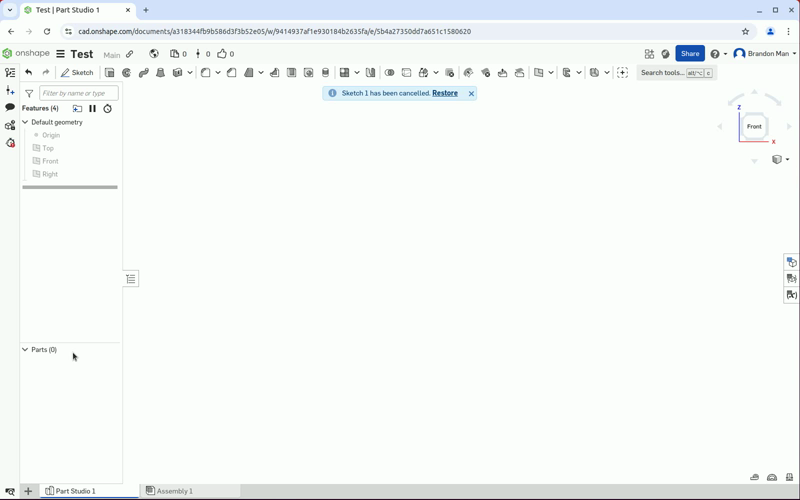
mouse_move(73, 352)
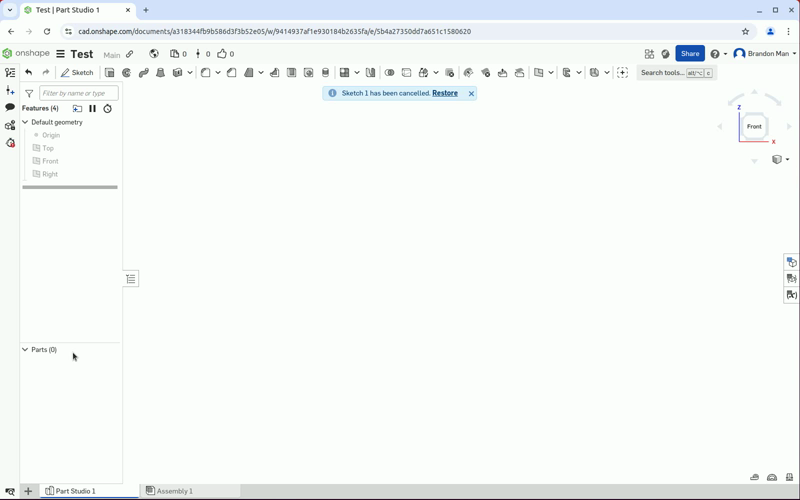
key(shift+y)
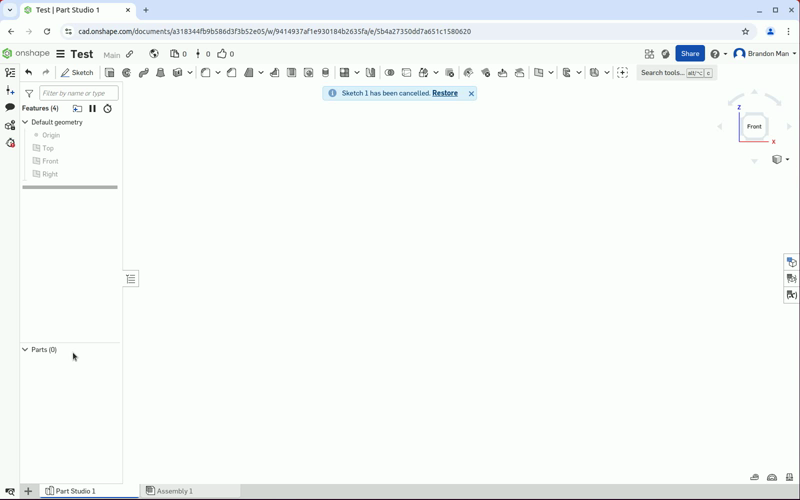
key(shift+s)
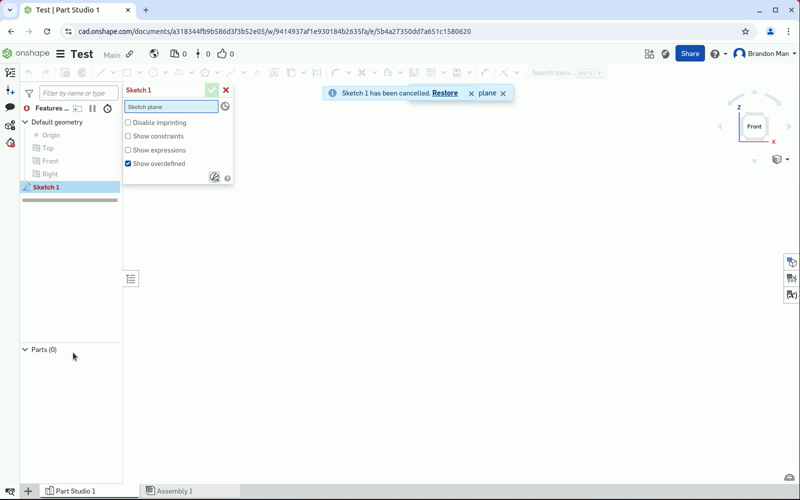
mouse_move(73, 163)
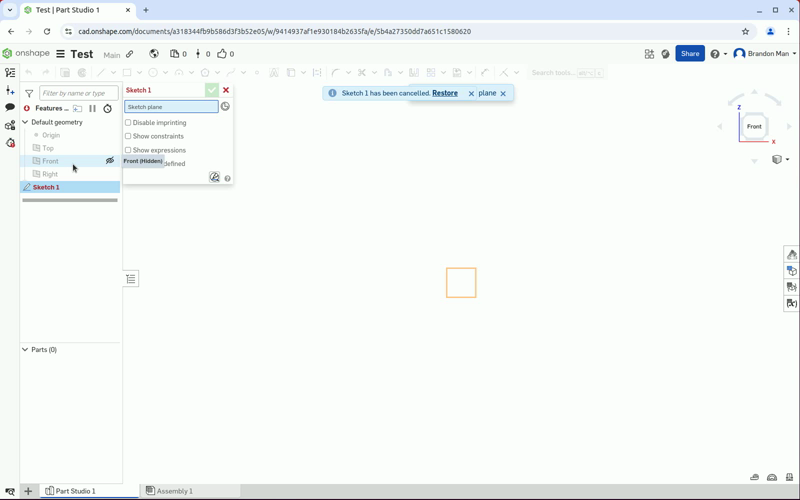
click(73, 163)
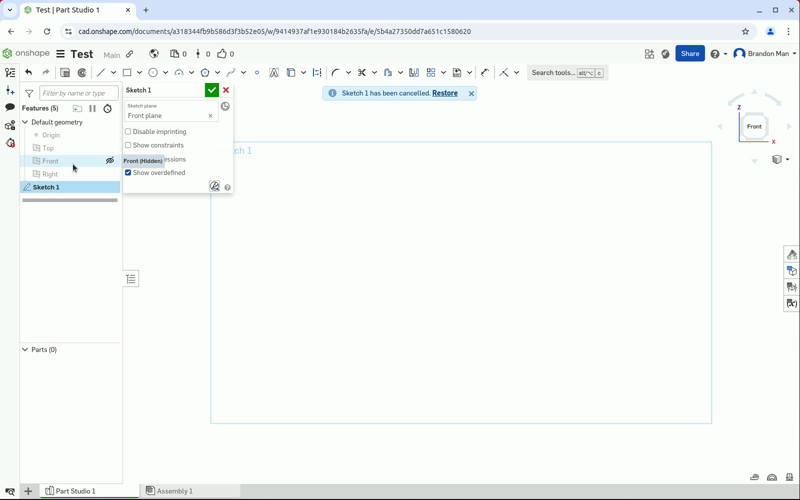
mouse_move(73, 352)
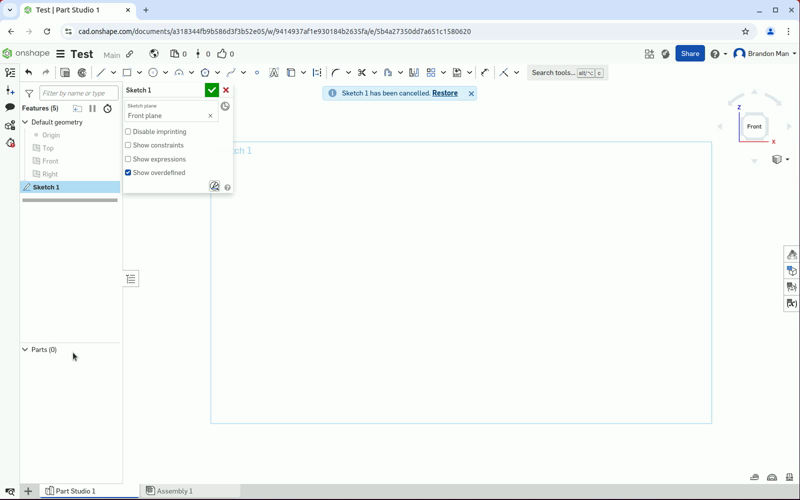
key(y)
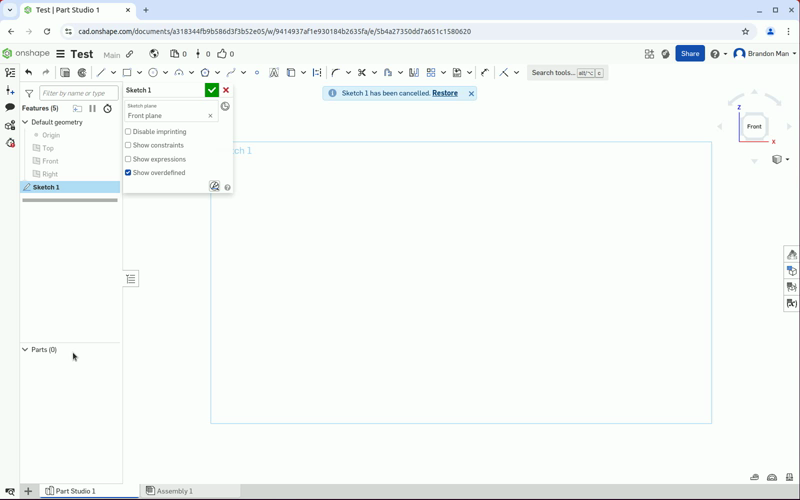
key(c)
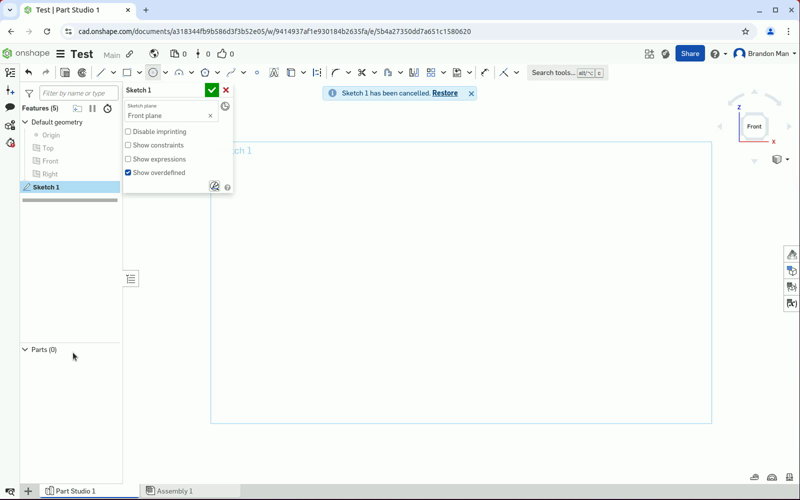
key_down(shift)
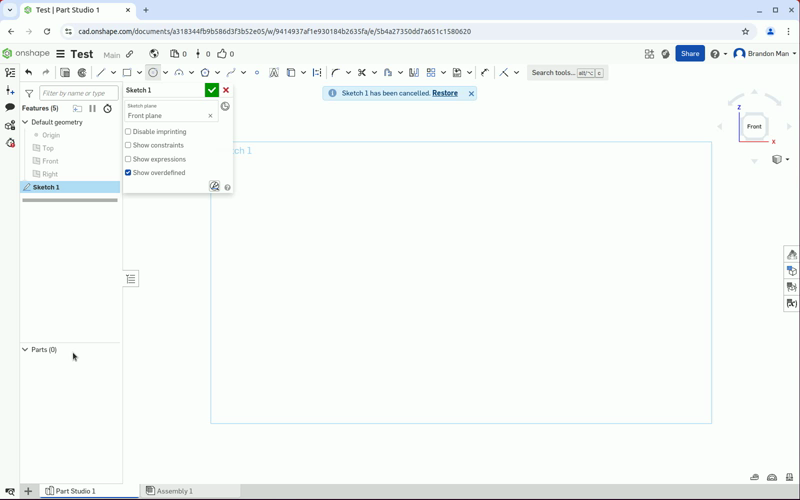
mouse_move(460, 282)
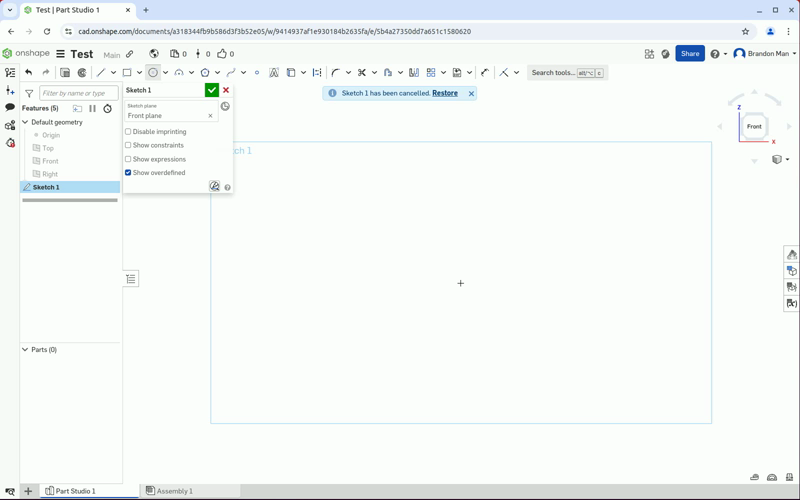
click(460, 282)
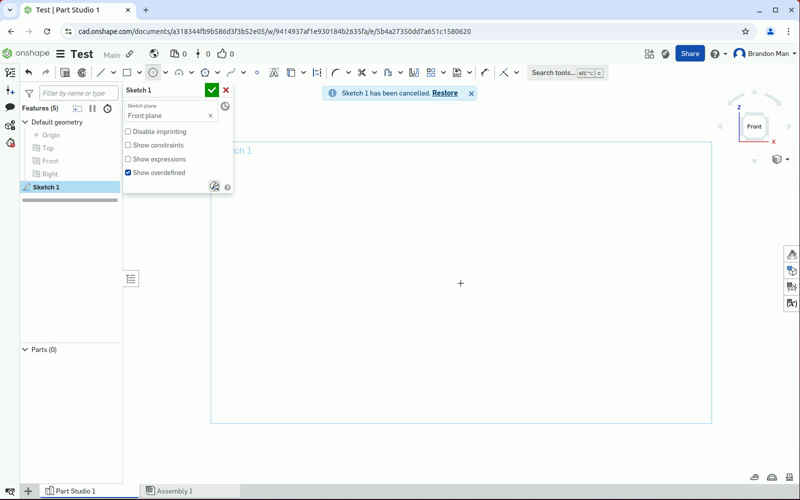
key_up(shift)
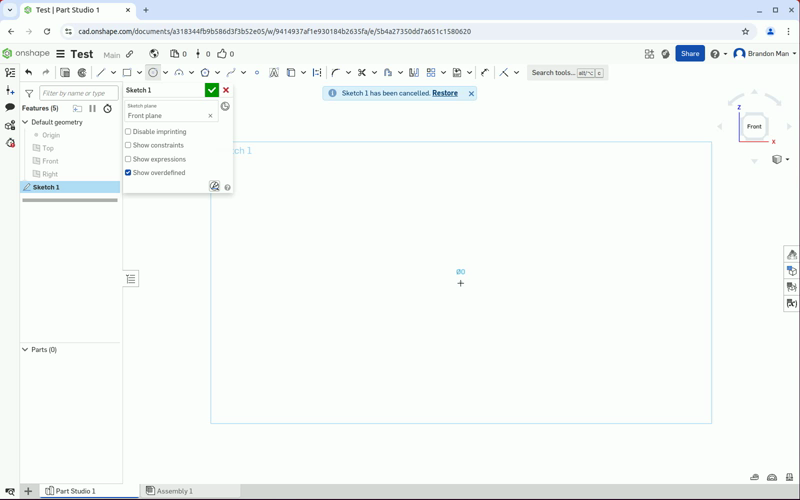
mouse_move(473, 282)
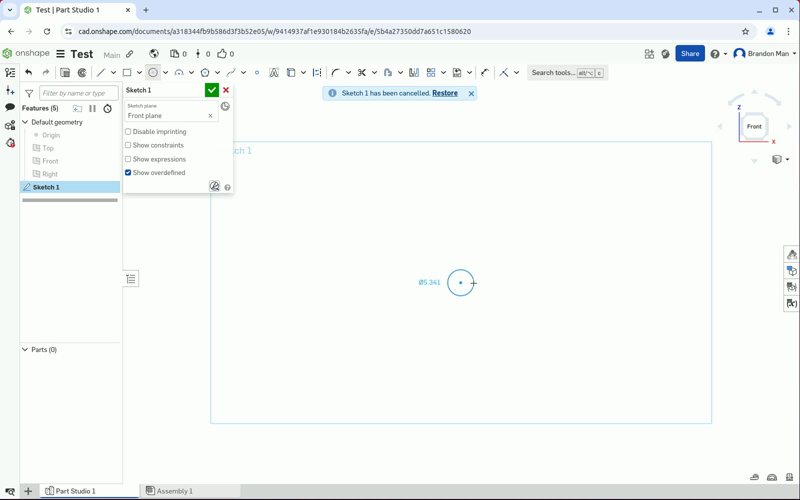
click(473, 282)
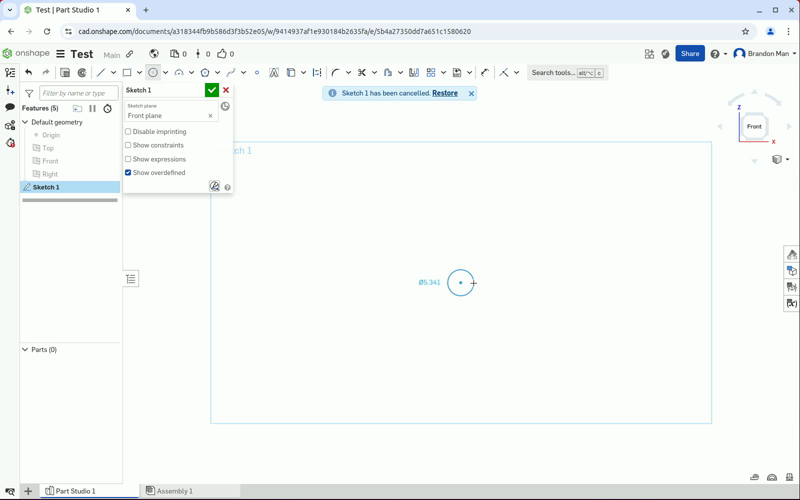
key(esc)
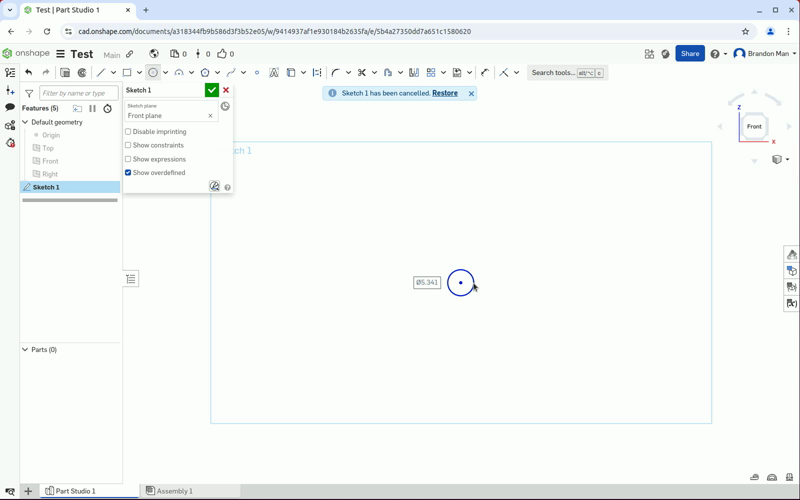
mouse_move(466, 290)
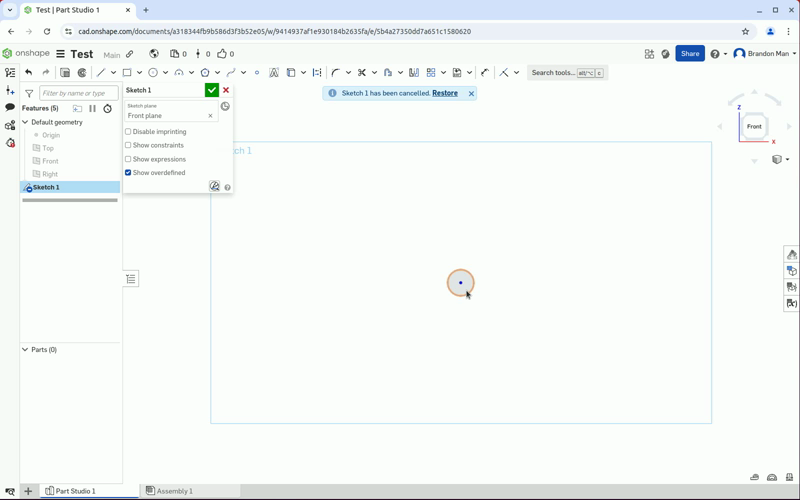
scroll(6)
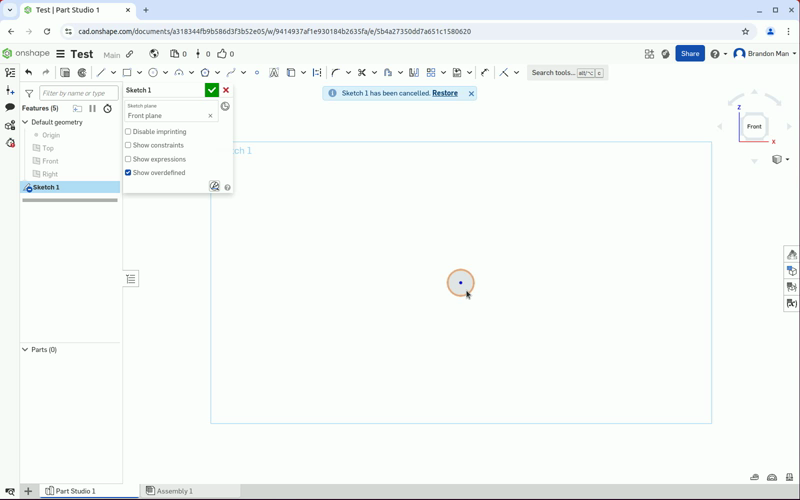
scroll(6)
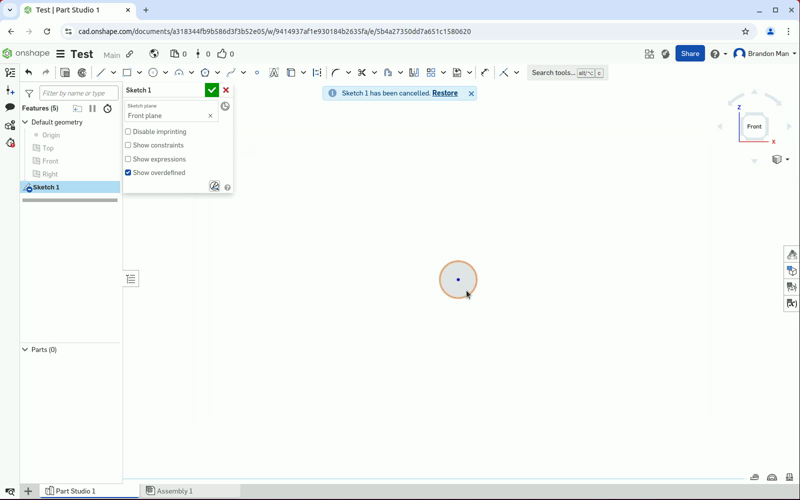
scroll(6)
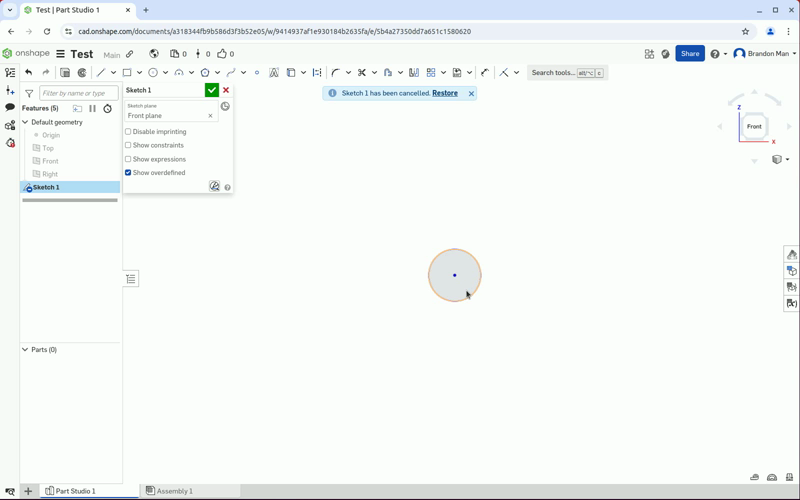
scroll(6)
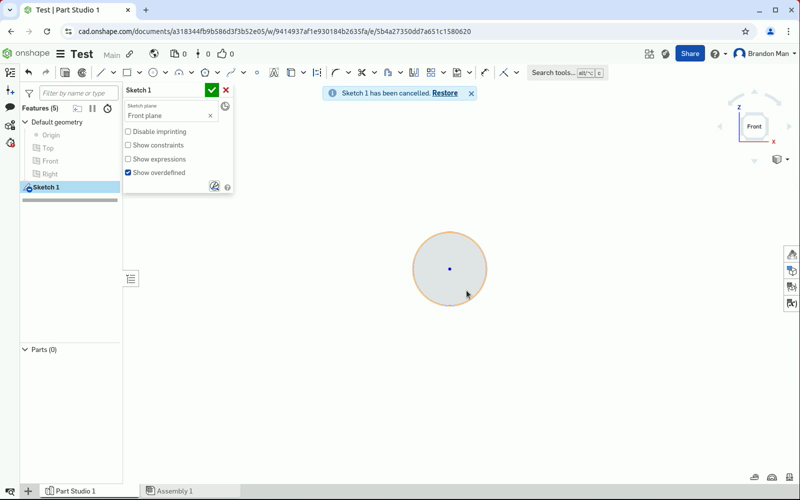
scroll(6)
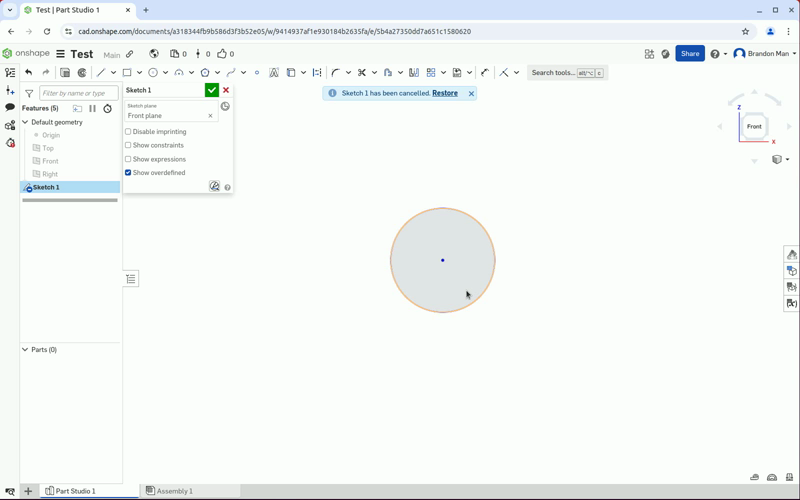
scroll(6)
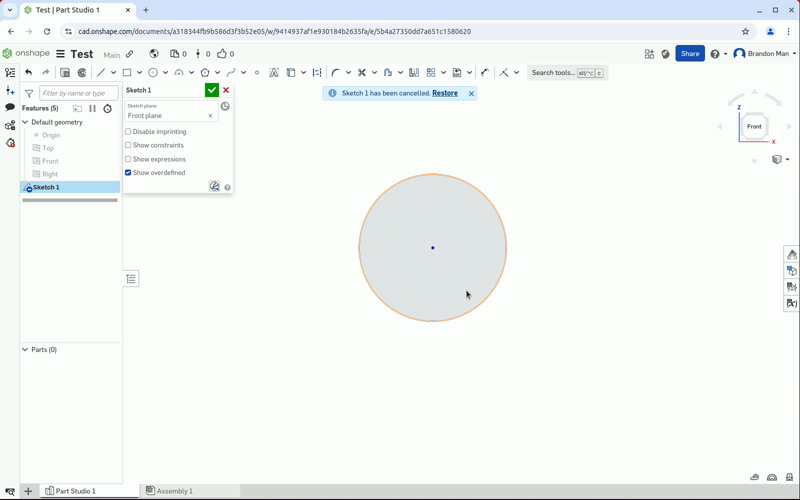
scroll(6)
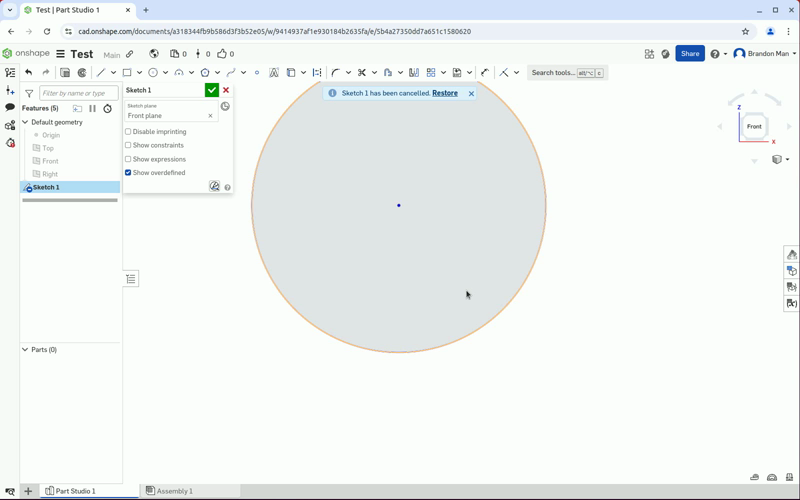
click(466, 290)
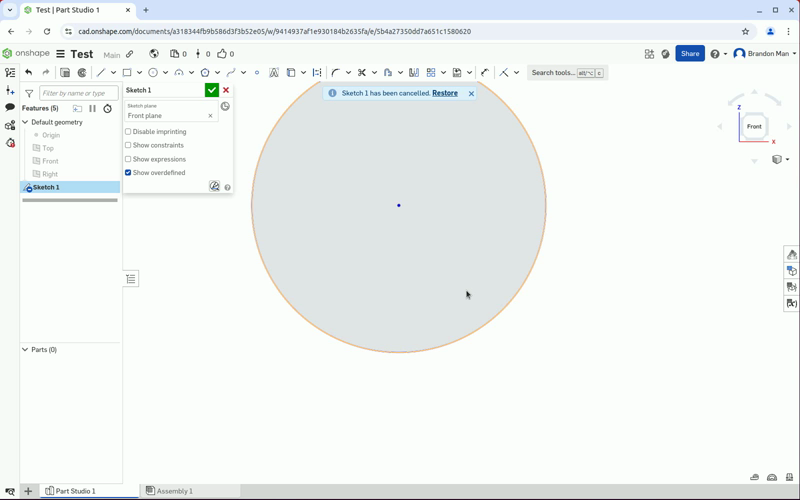
scroll(-6)
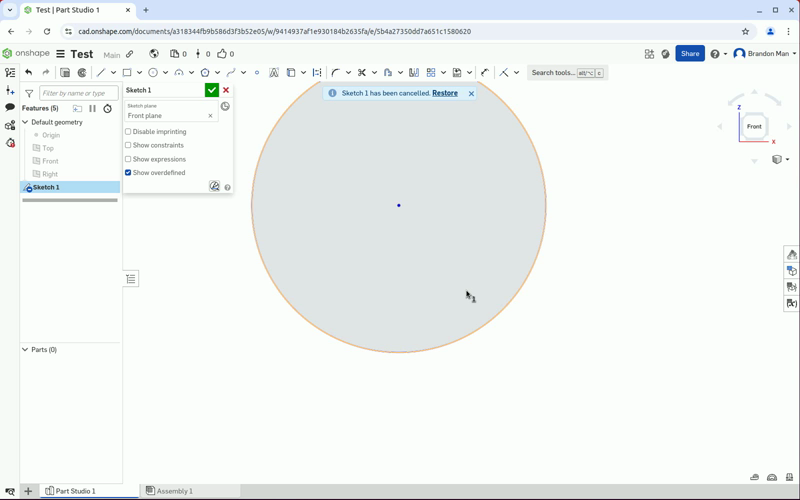
scroll(-6)
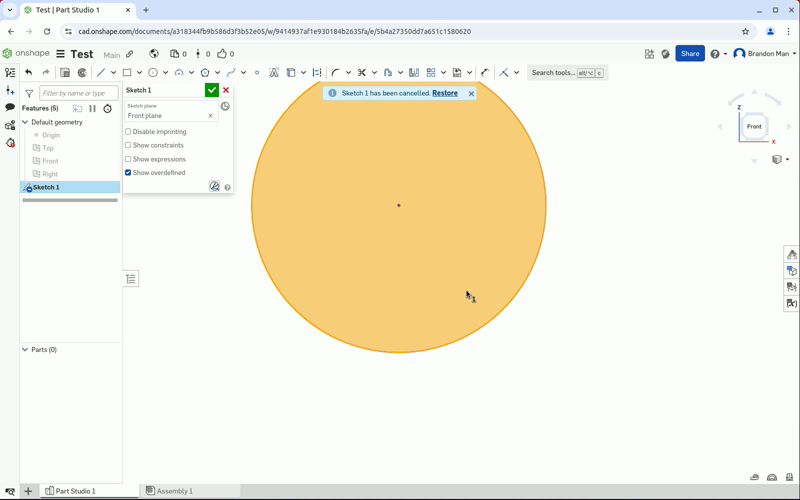
scroll(-6)
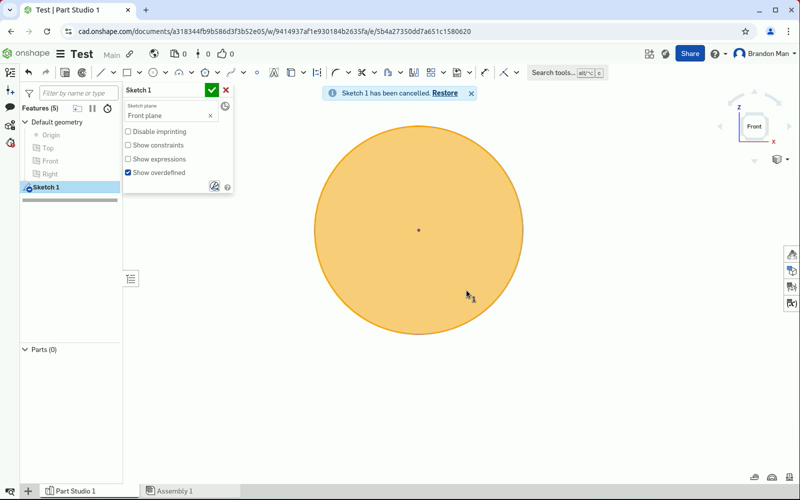
scroll(-6)
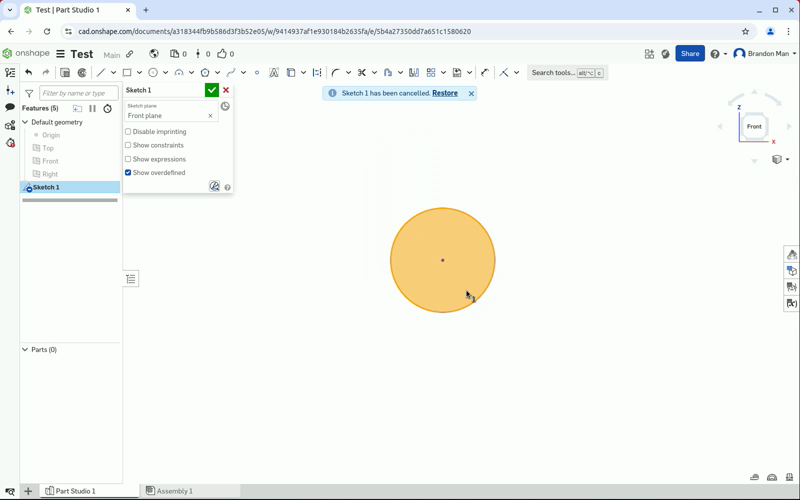
scroll(-6)
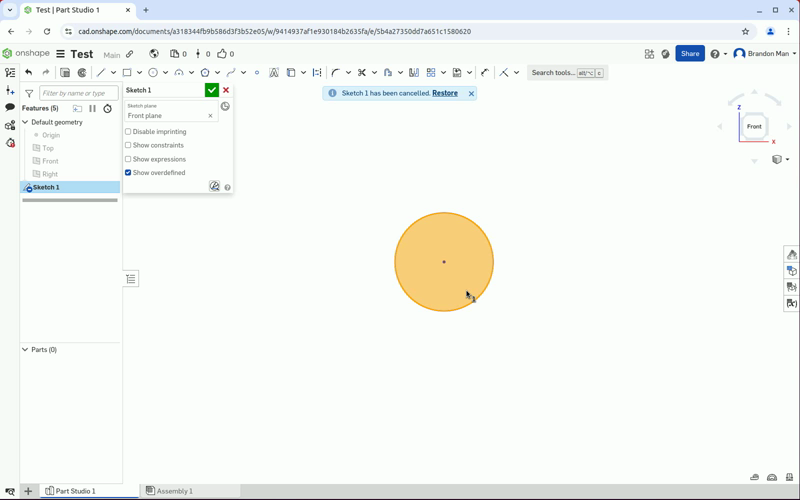
scroll(-6)
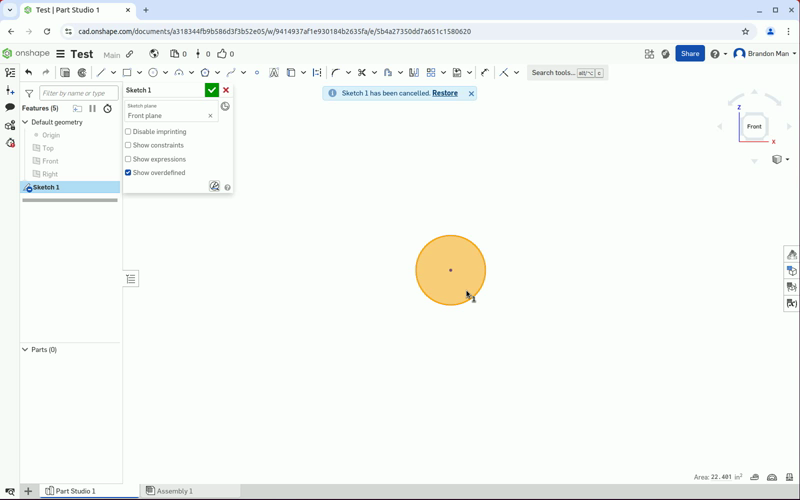
scroll(-6)
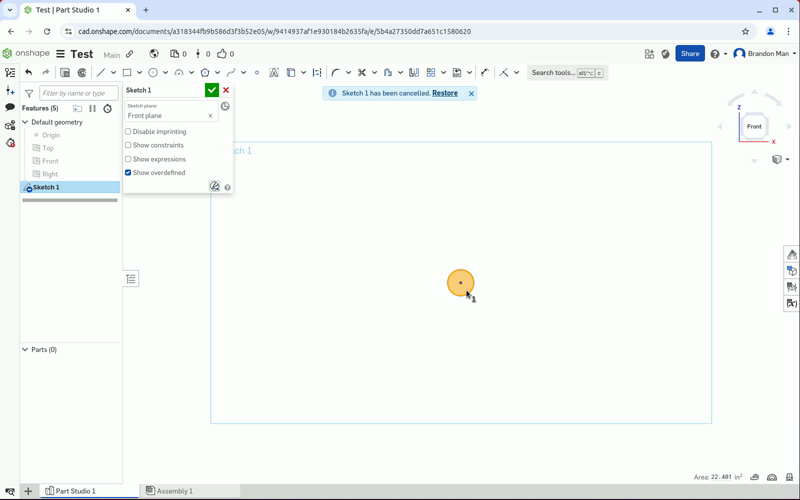
mouse_move(73, 352)
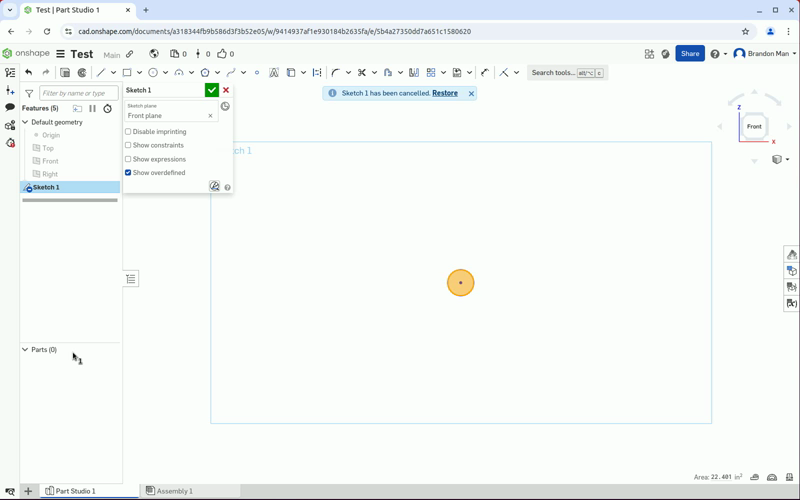
key(shift+y)
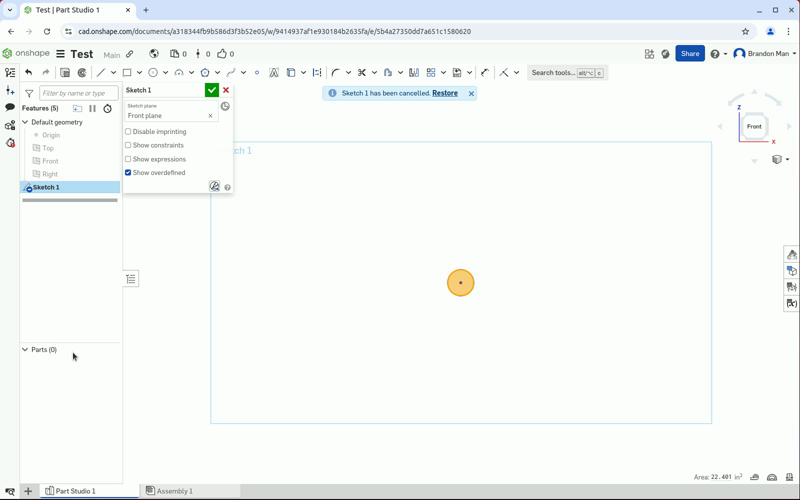
key(shift+e)
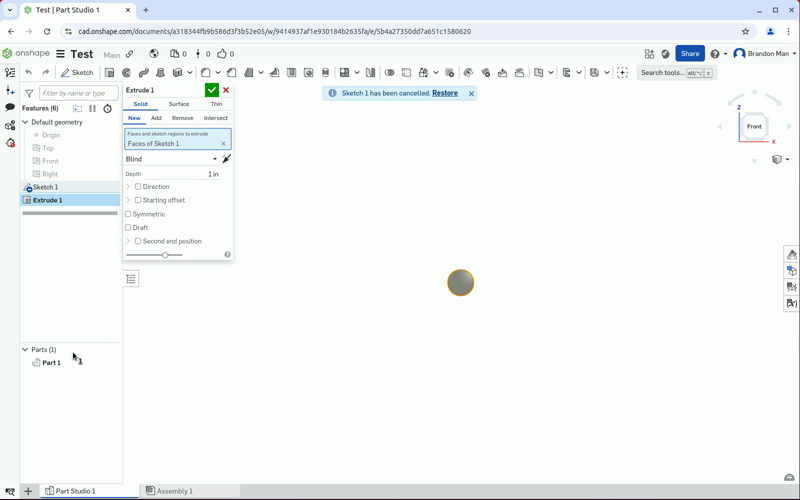
mouse_move(143, 106)
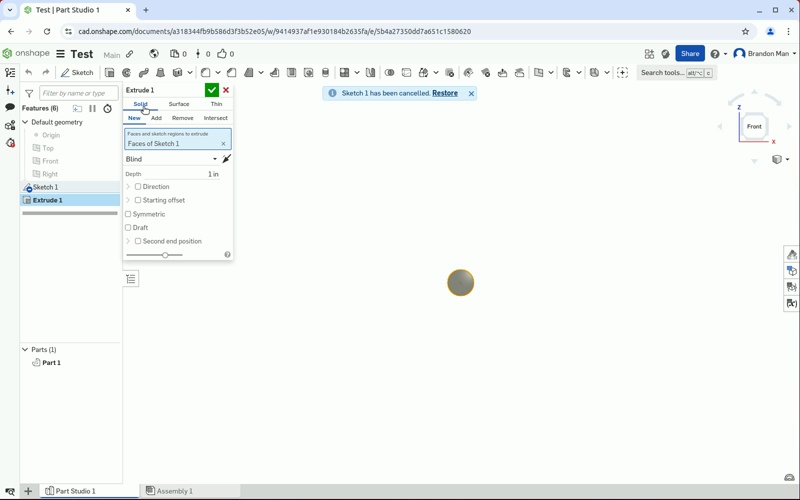
click(143, 106)
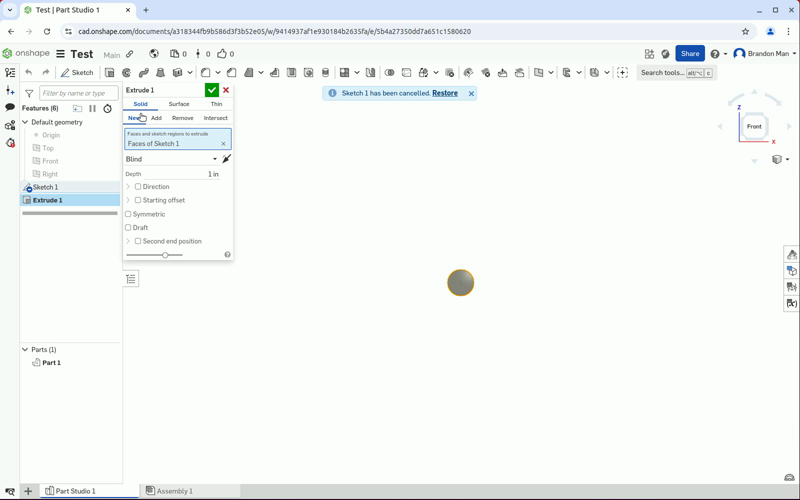
mouse_move(137, 120)
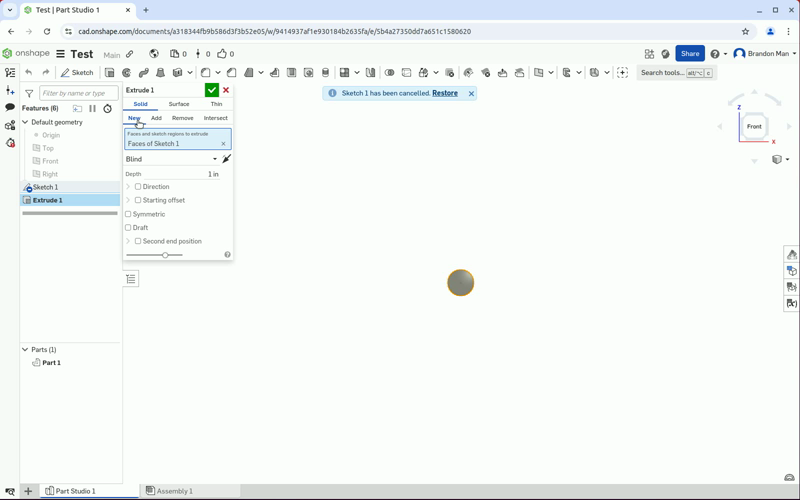
click(137, 120)
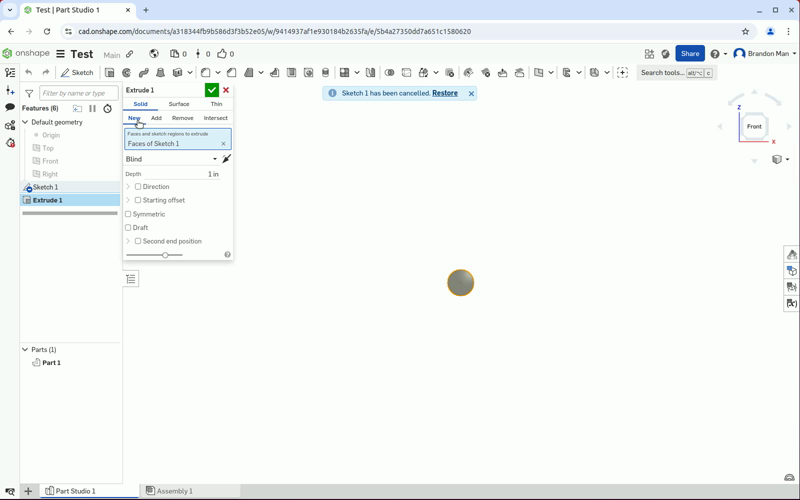
key(tab, 4)
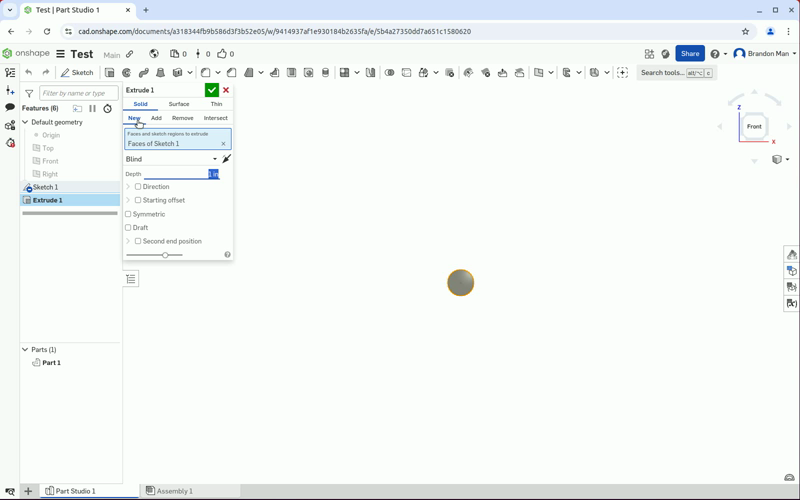
text(-23.108)
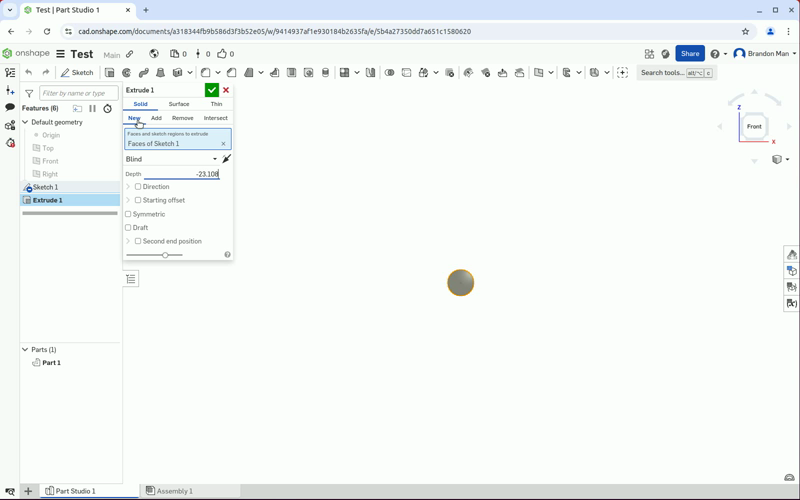
key(enter)
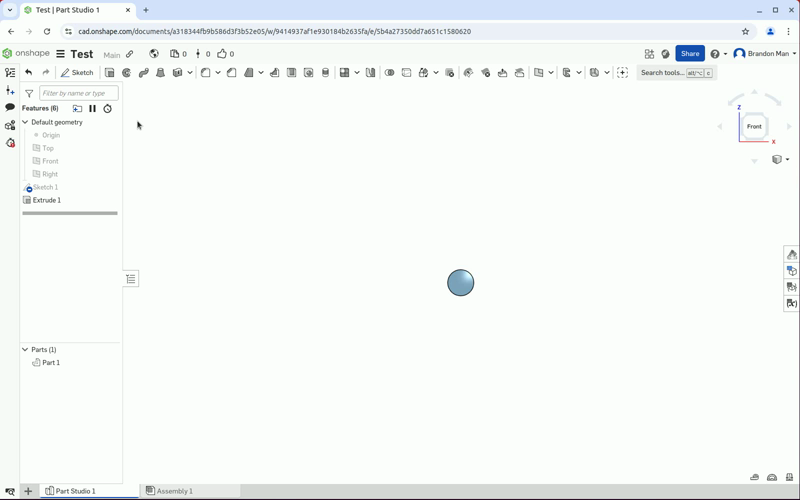
key(shift+h)
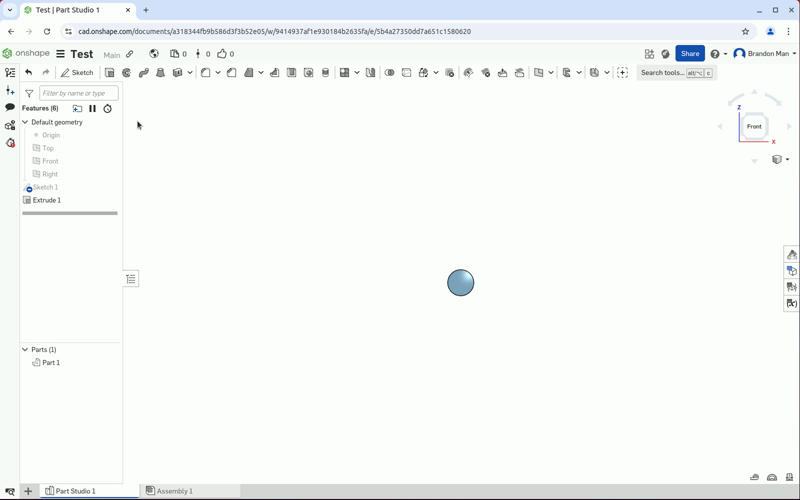
key(shift+h)
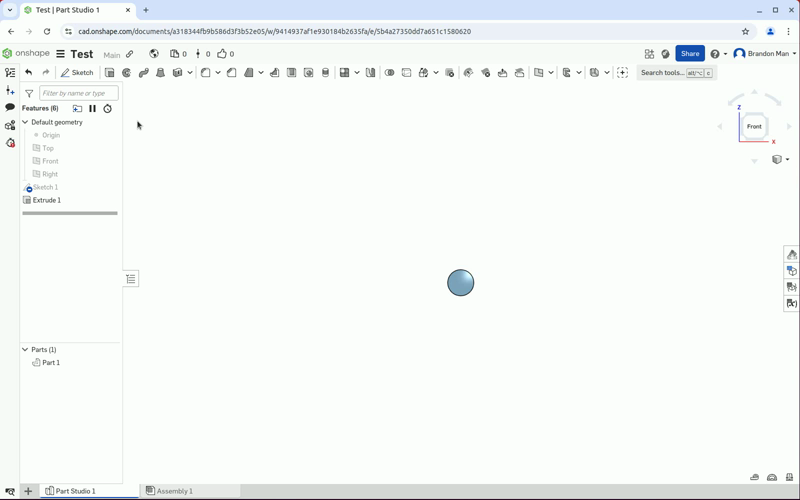
mouse_move(73, 189)
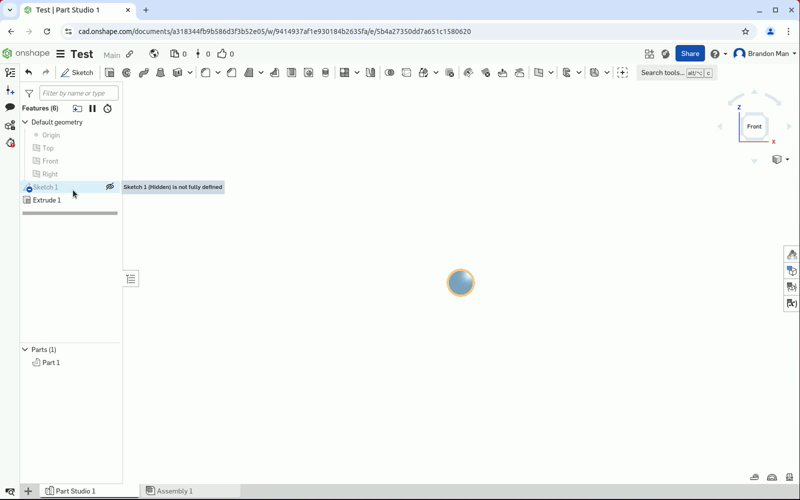
click(73, 189)
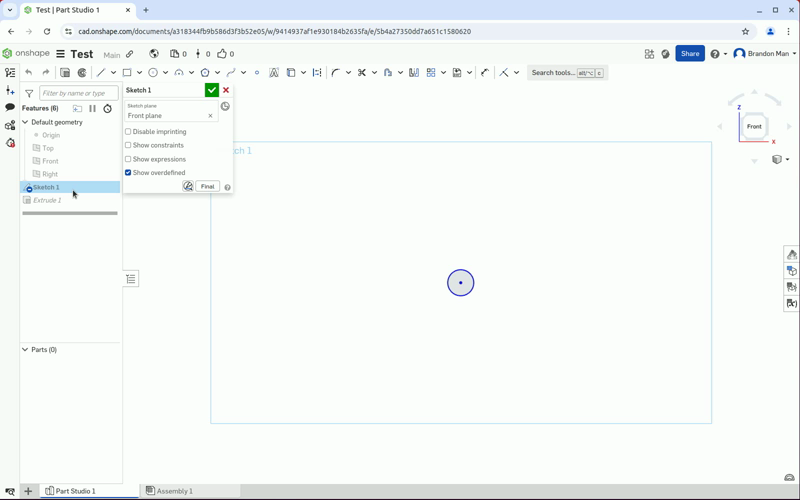
mouse_move(229, 92)
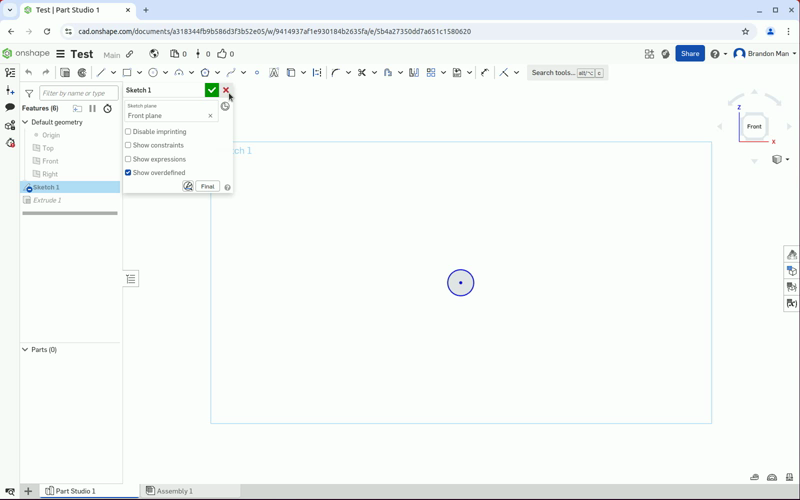
click(229, 92)
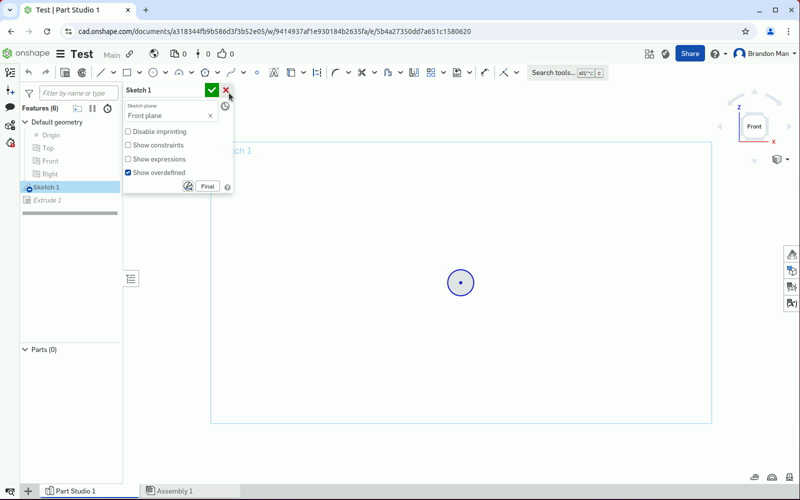
key(shift+s)
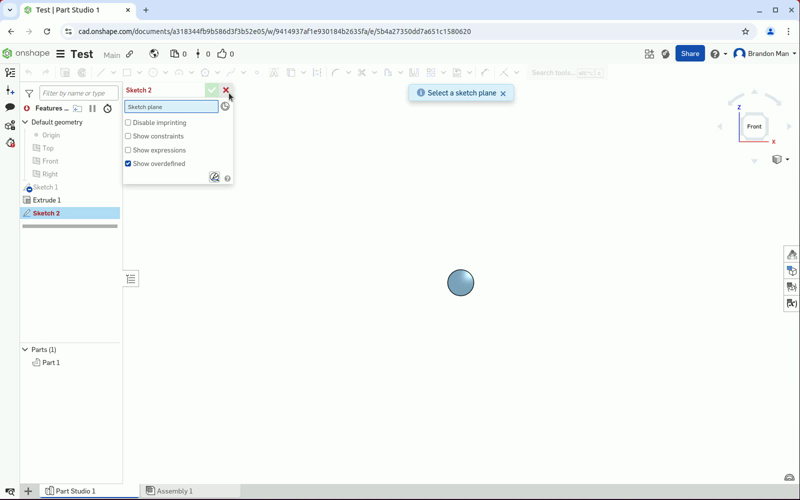
mouse_move(73, 163)
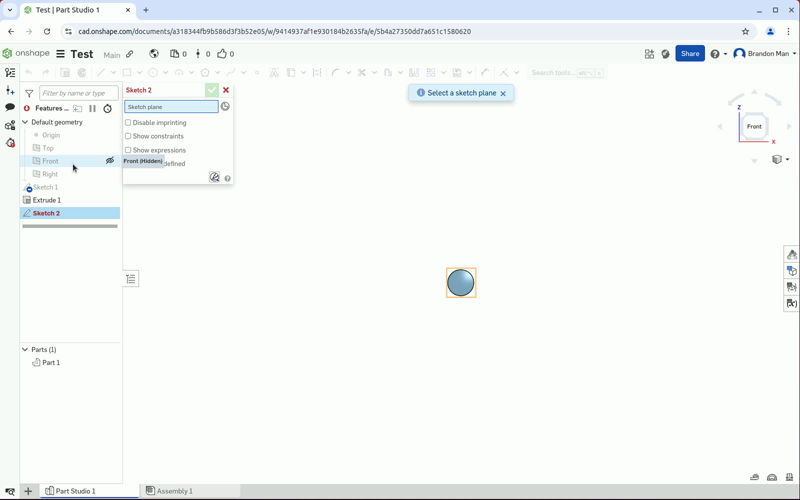
click(73, 163)
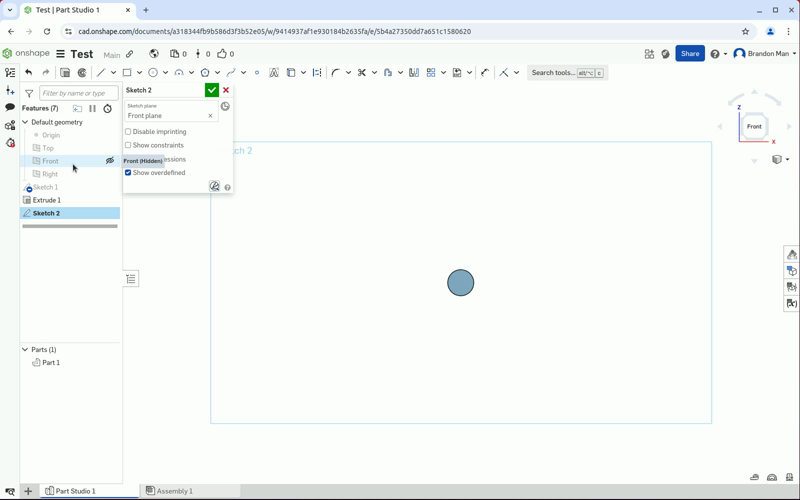
mouse_move(73, 352)
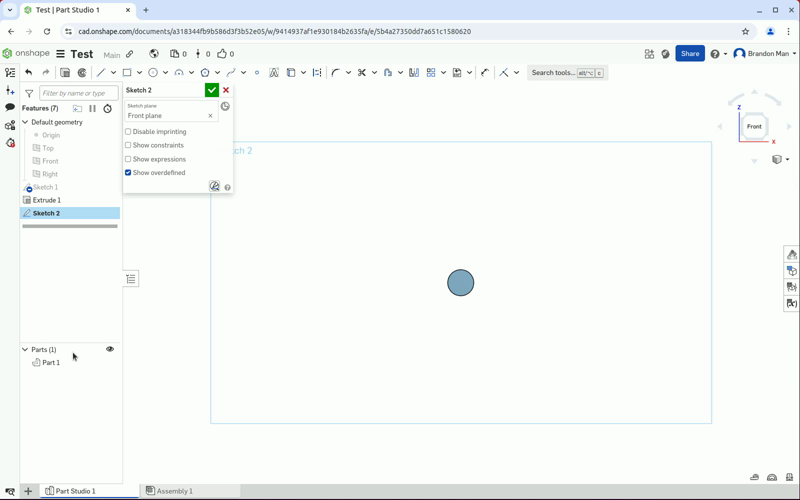
key(y)
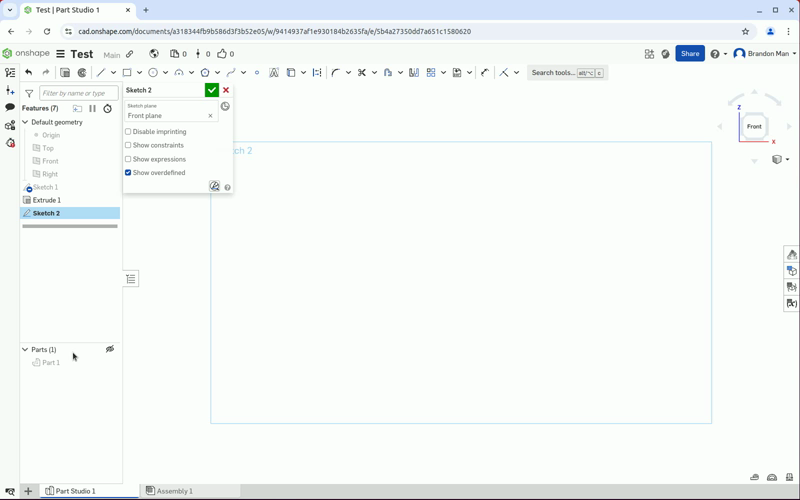
key(c)
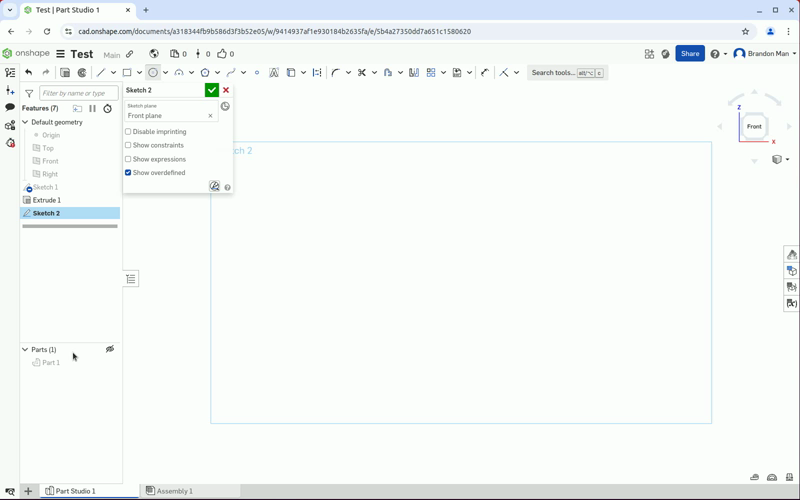
key_down(shift)
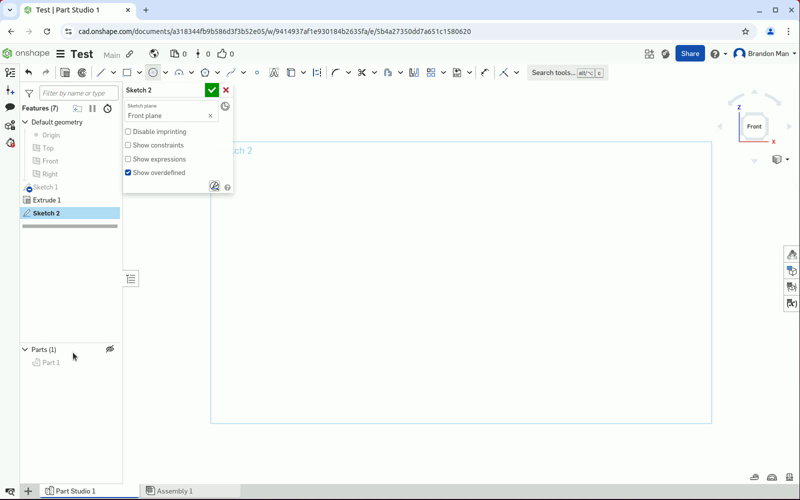
mouse_move(461, 282)
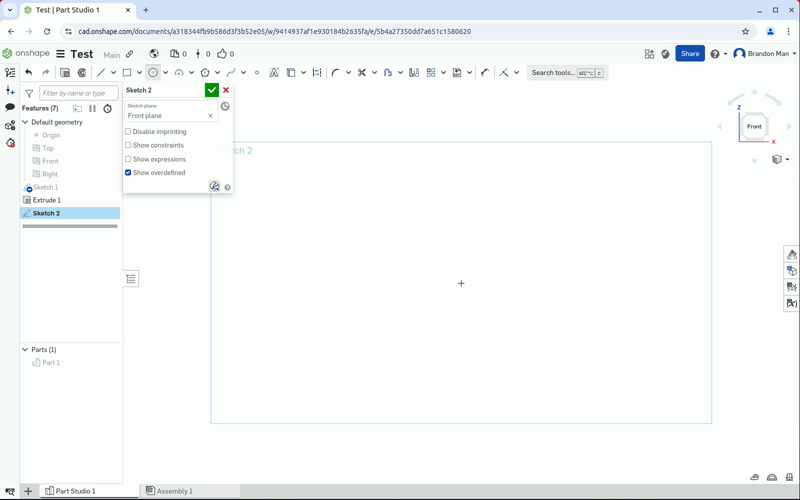
click(461, 282)
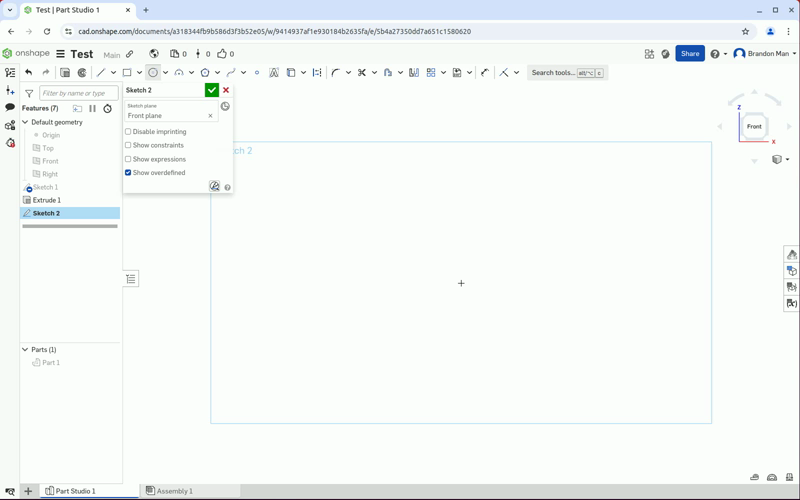
key_up(shift)
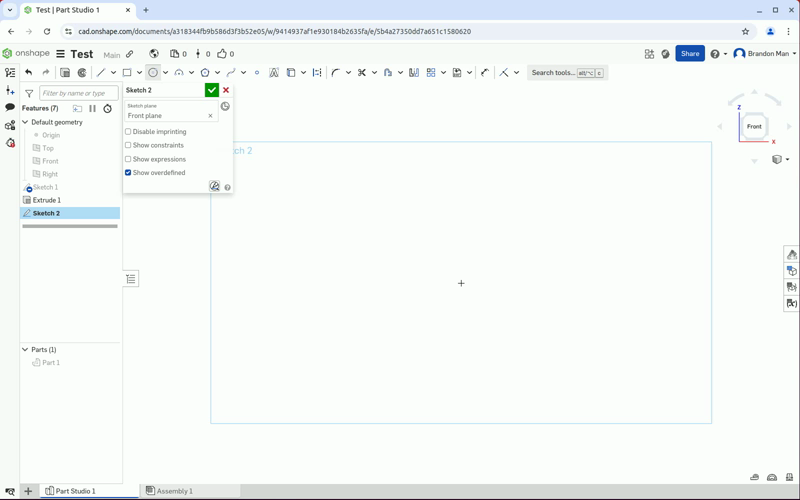
mouse_move(468, 282)
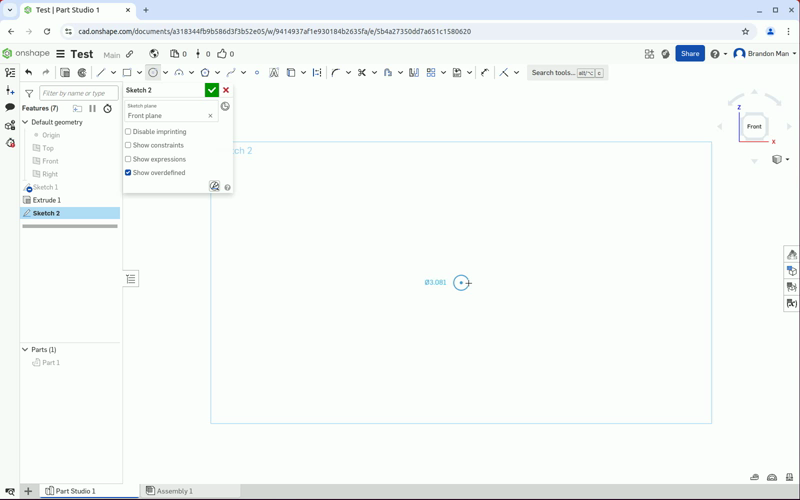
click(468, 282)
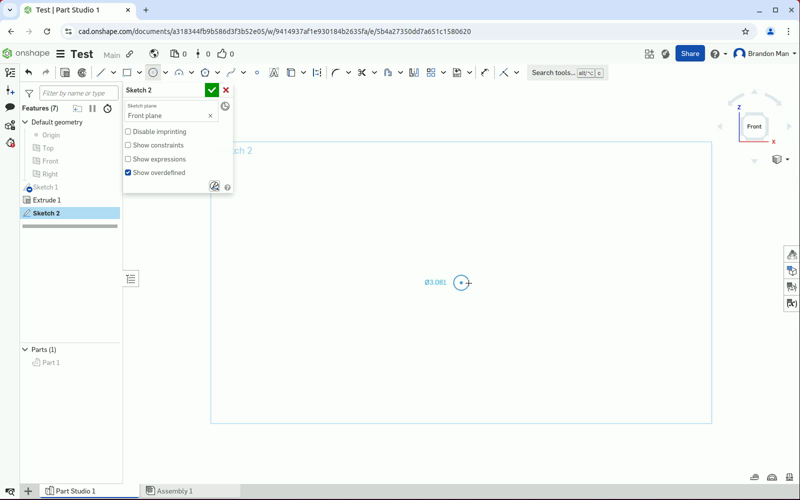
key(esc)
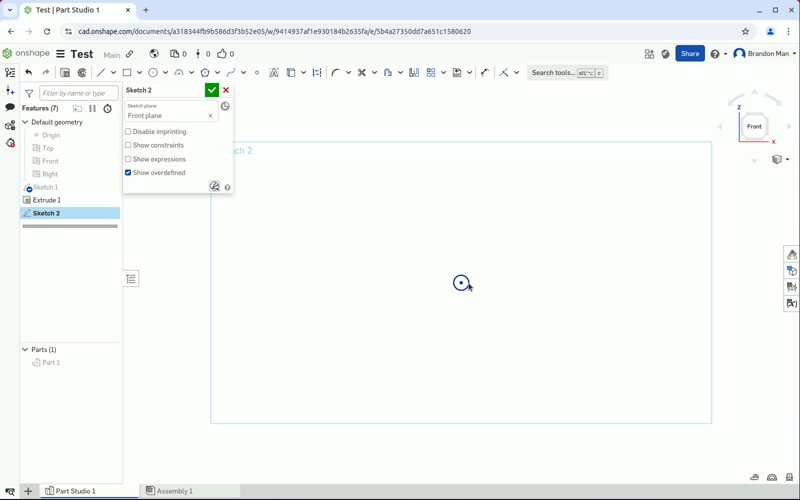
mouse_move(465, 282)
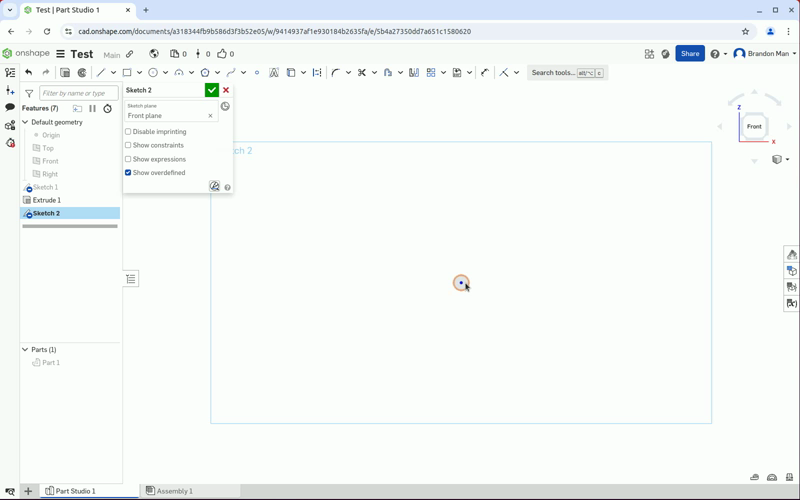
scroll(6)
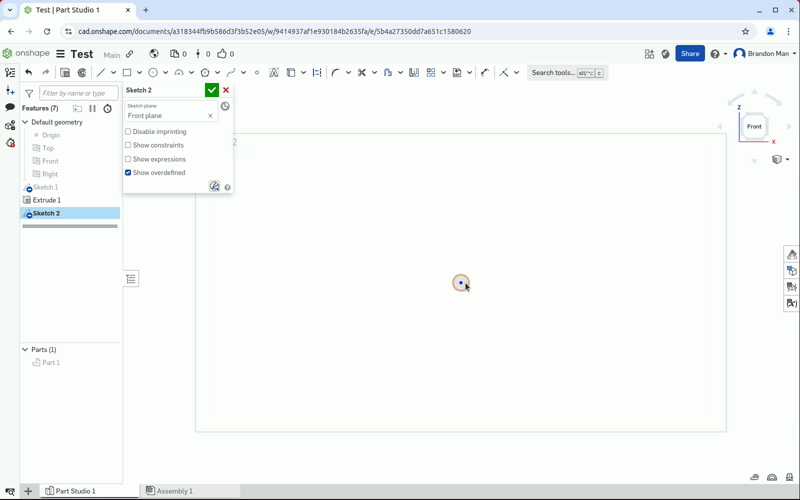
scroll(6)
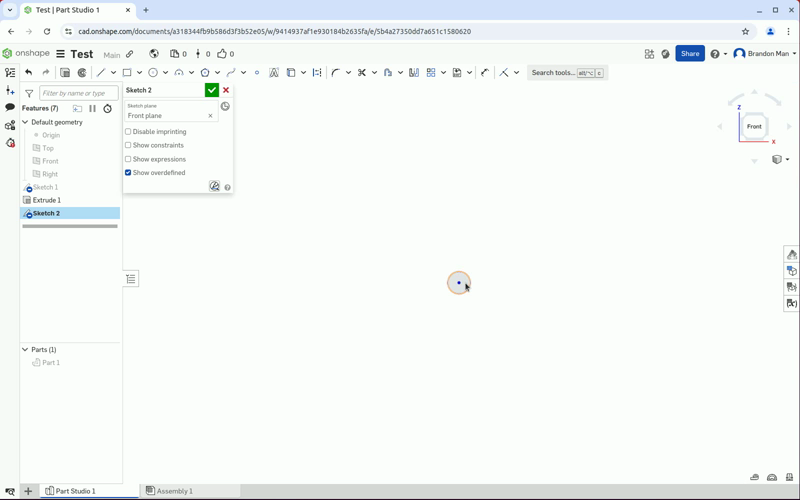
scroll(6)
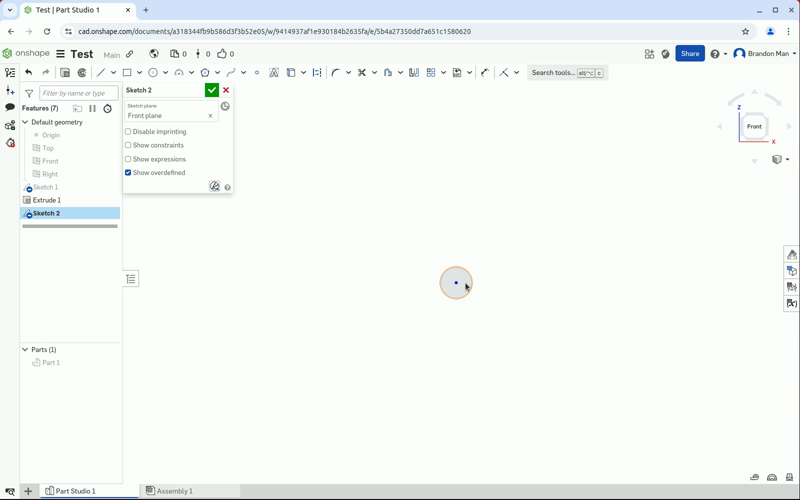
scroll(6)
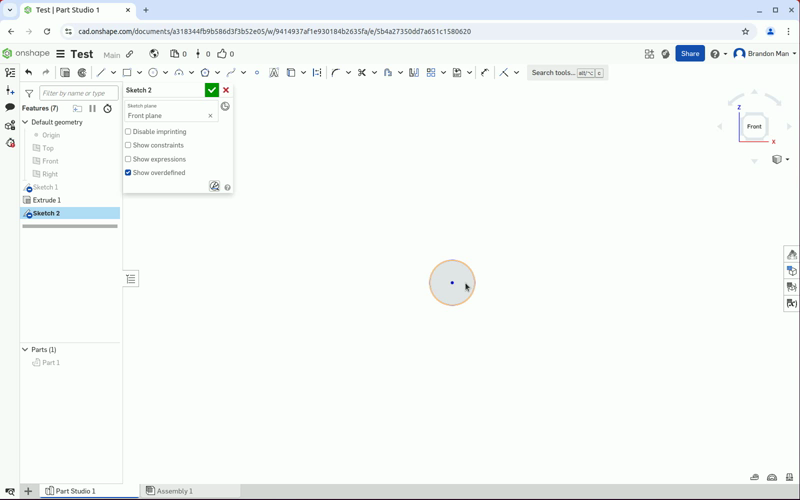
scroll(6)
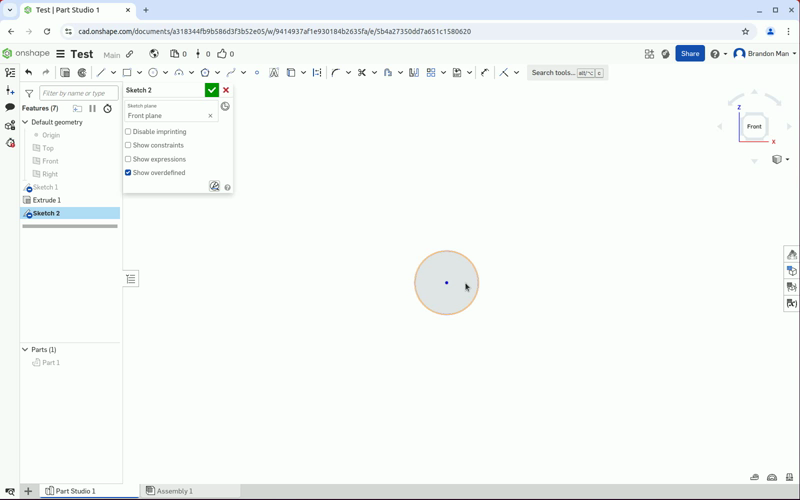
scroll(6)
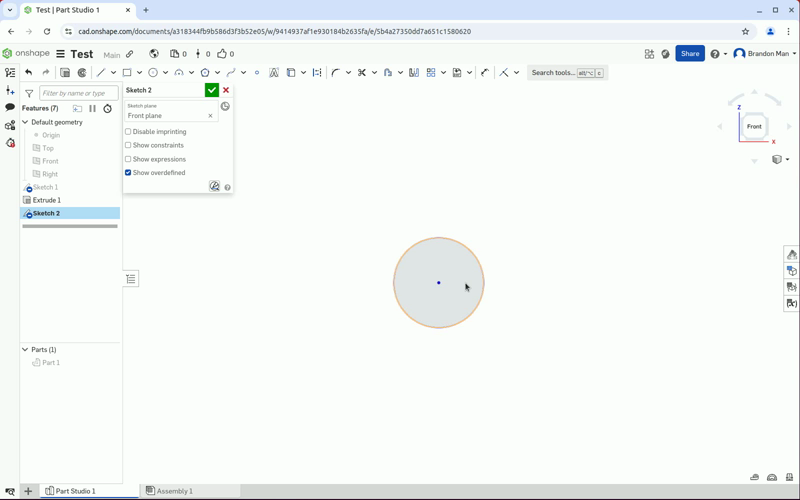
scroll(6)
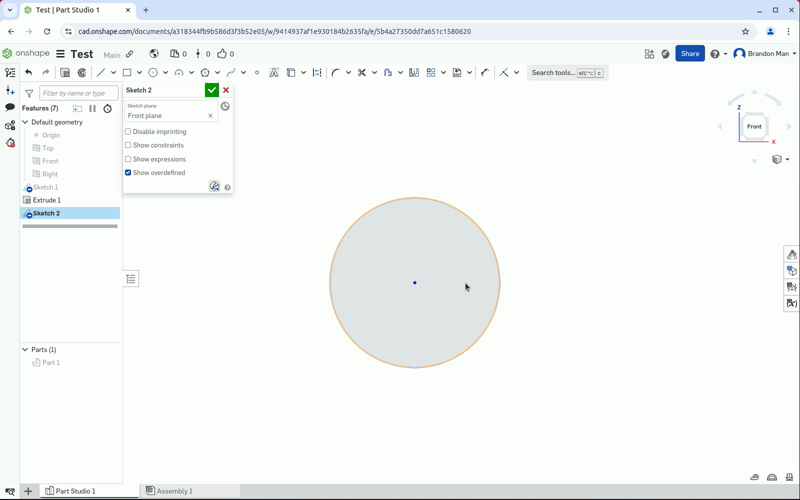
click(465, 282)
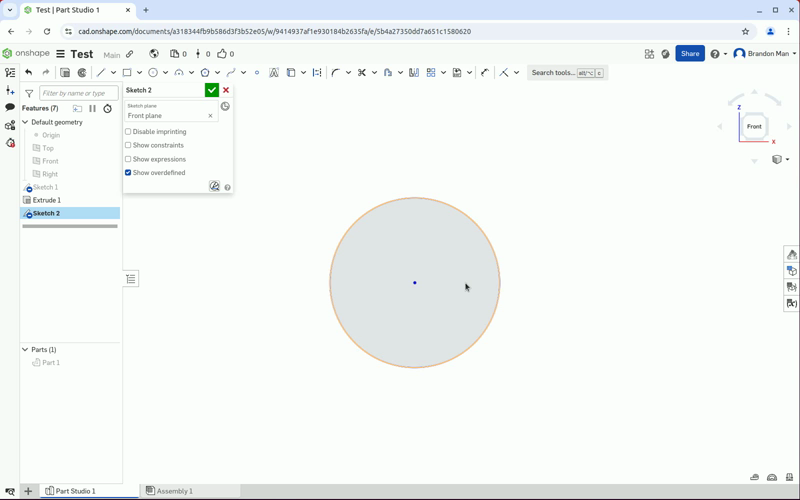
scroll(-6)
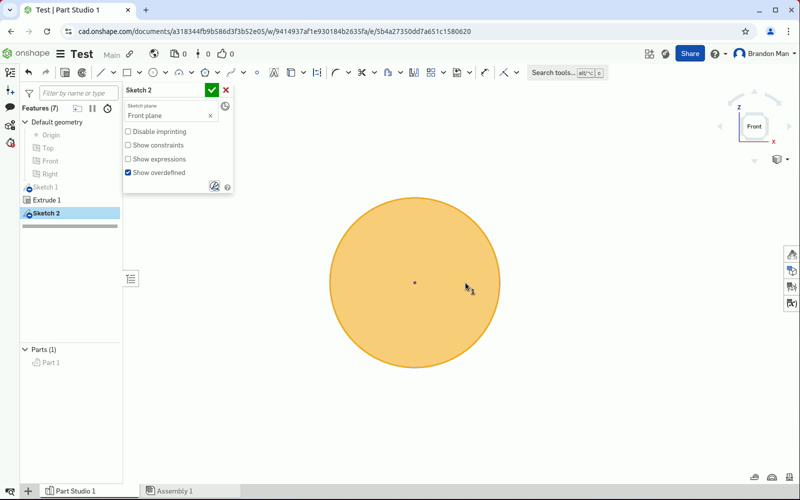
scroll(-6)
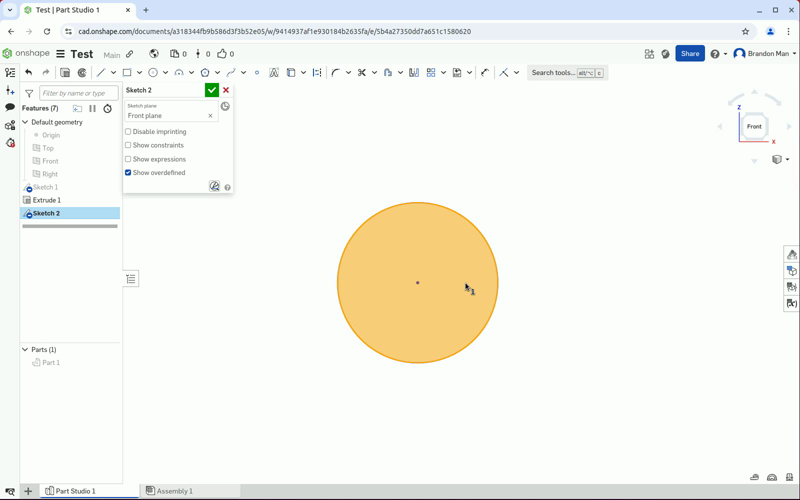
scroll(-6)
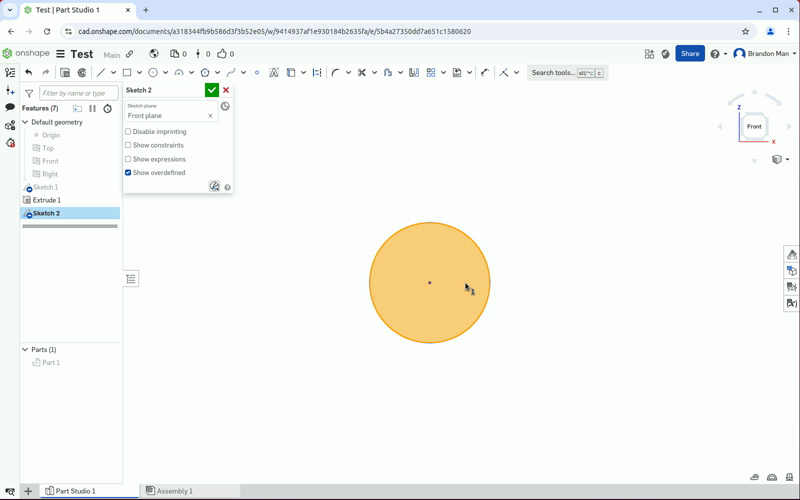
scroll(-6)
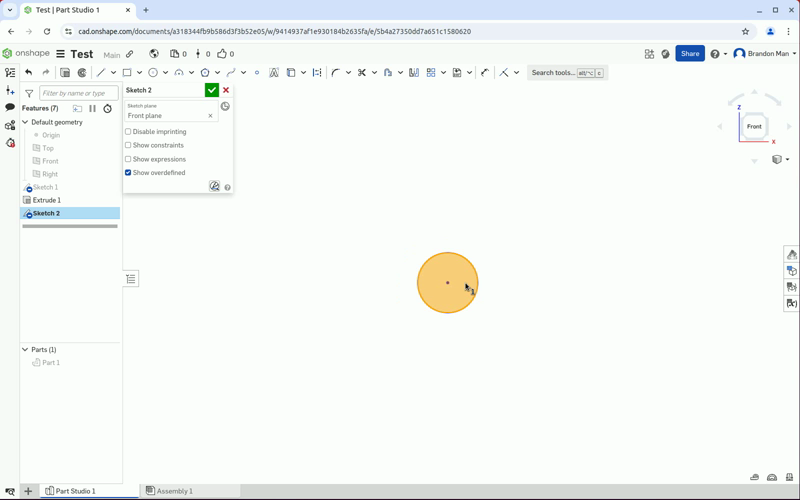
scroll(-6)
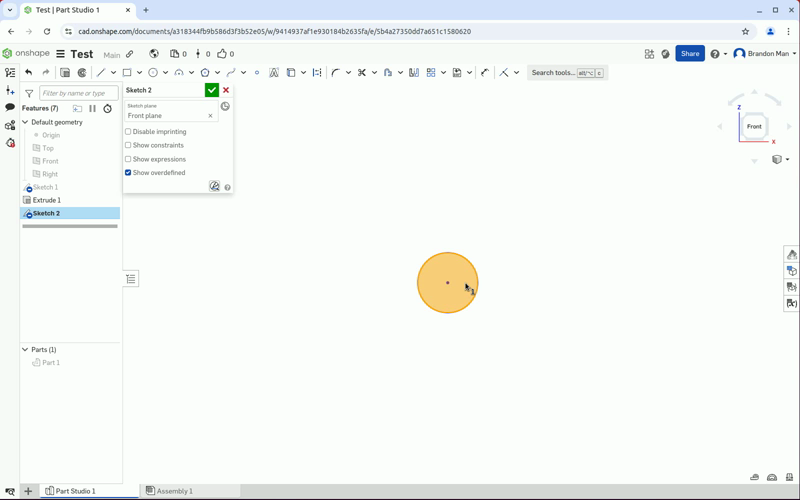
scroll(-6)
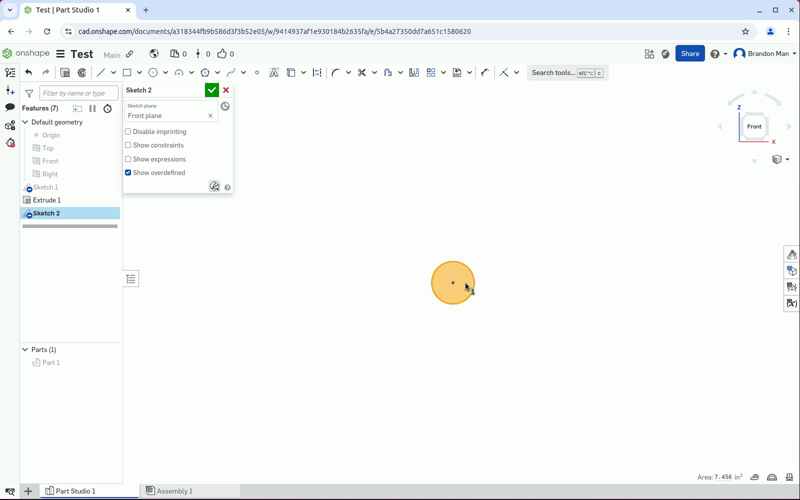
scroll(-6)
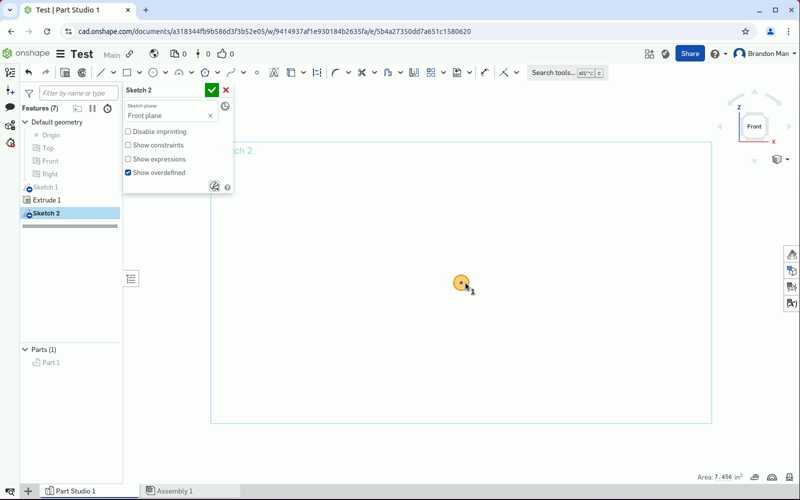
mouse_move(73, 352)
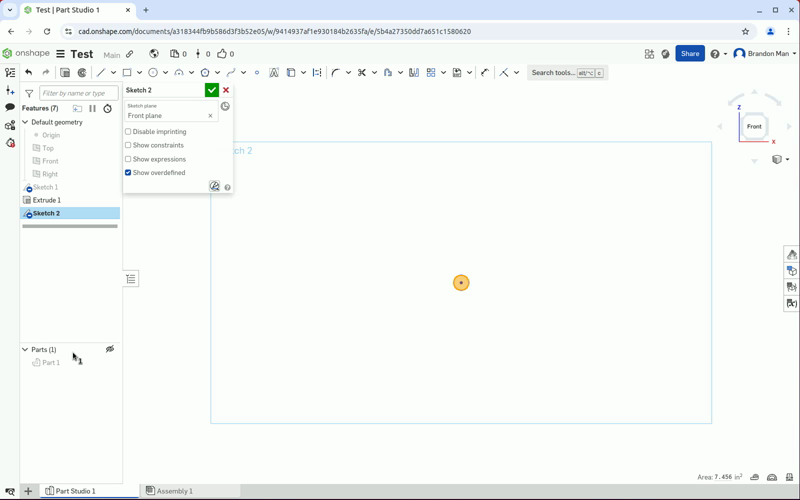
key(shift+y)
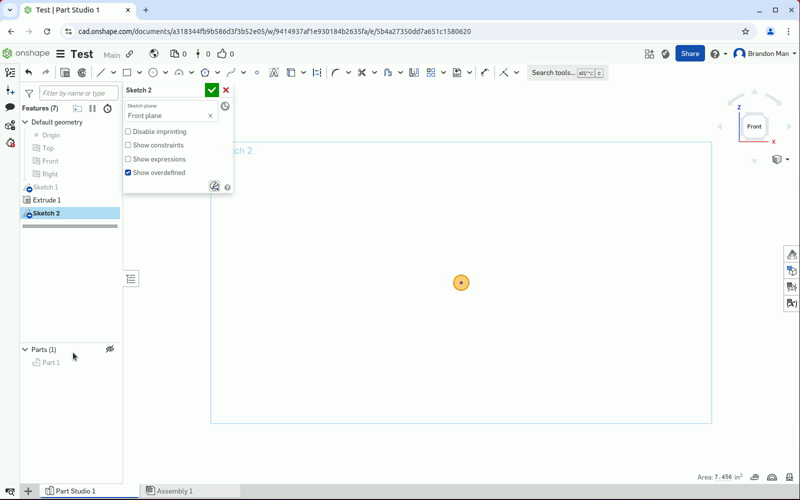
key(shift+e)
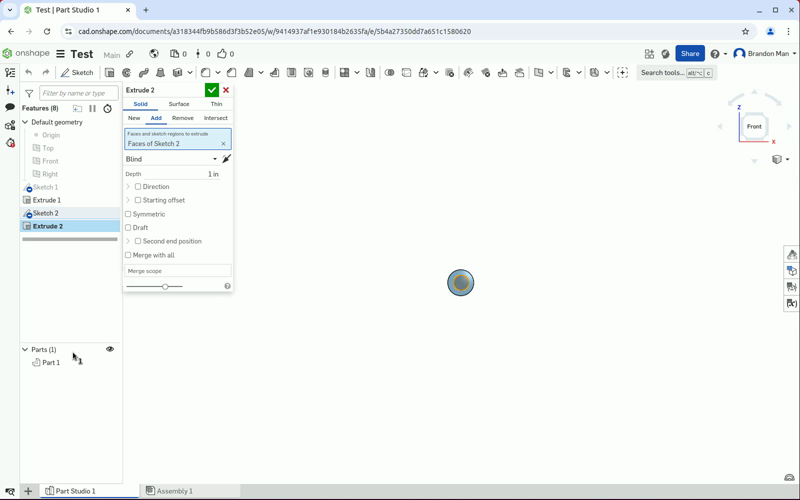
mouse_move(143, 106)
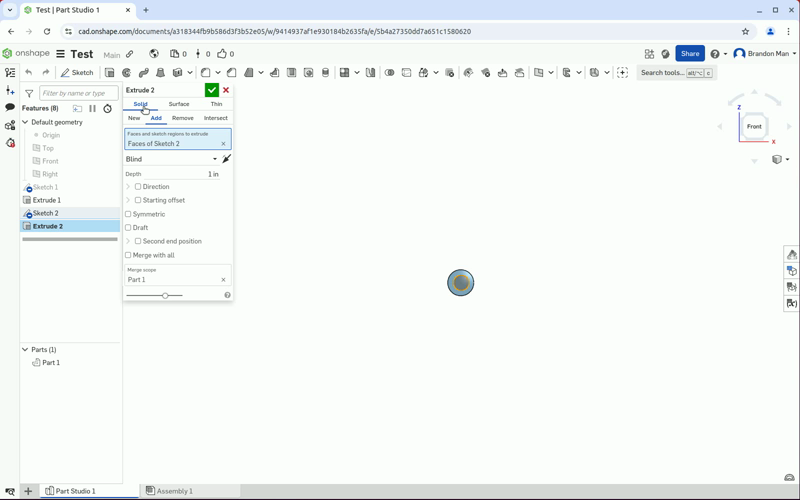
click(143, 106)
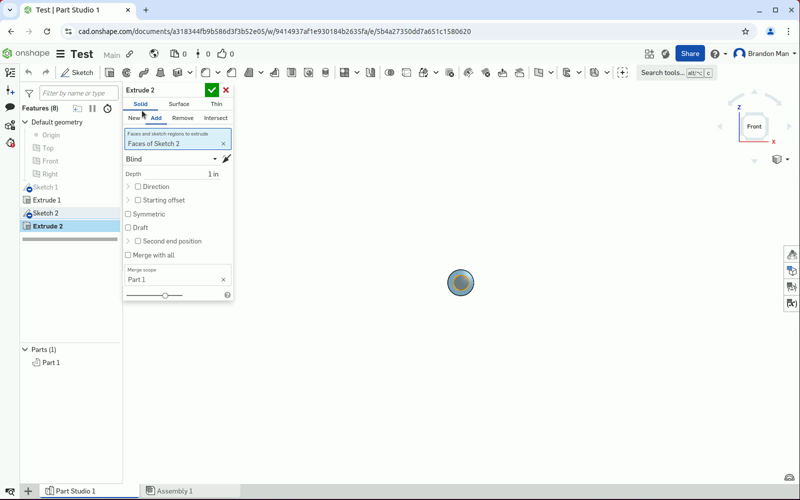
mouse_move(137, 120)
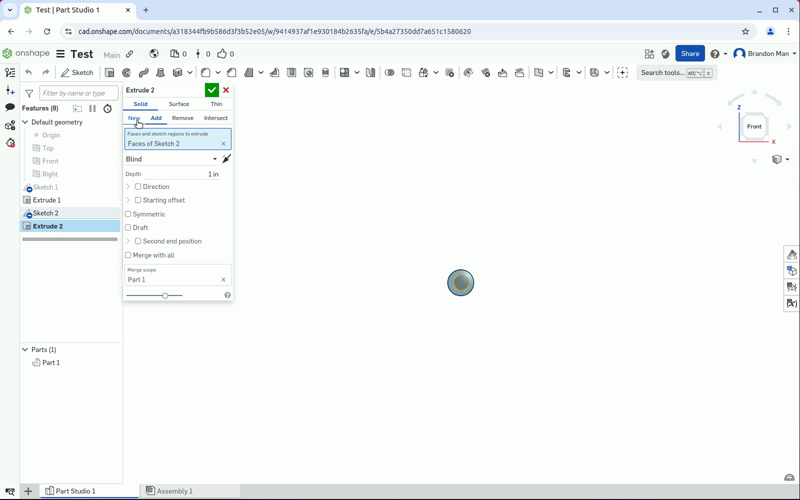
click(137, 120)
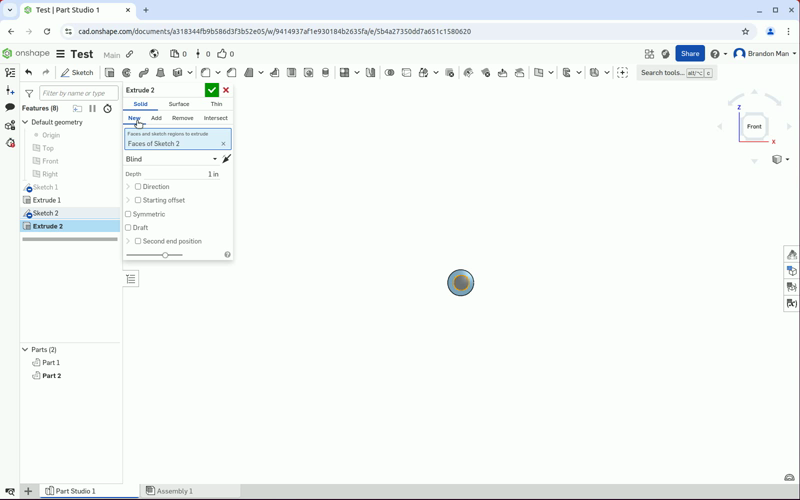
key(tab, 4)
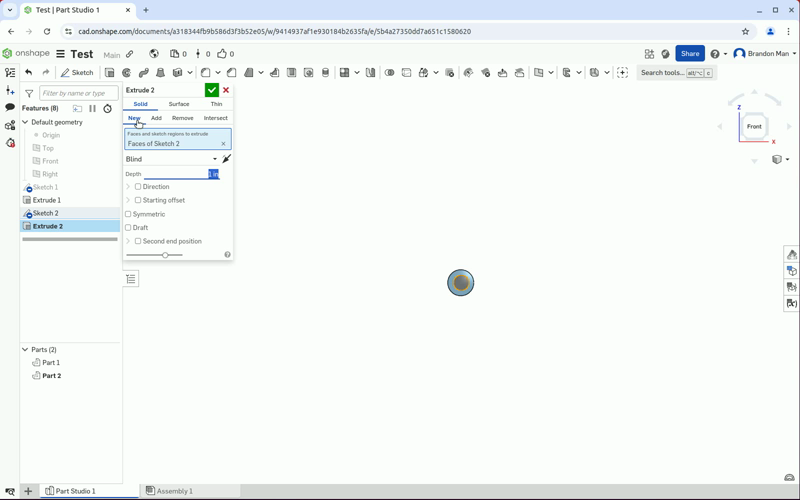
text(2.407)
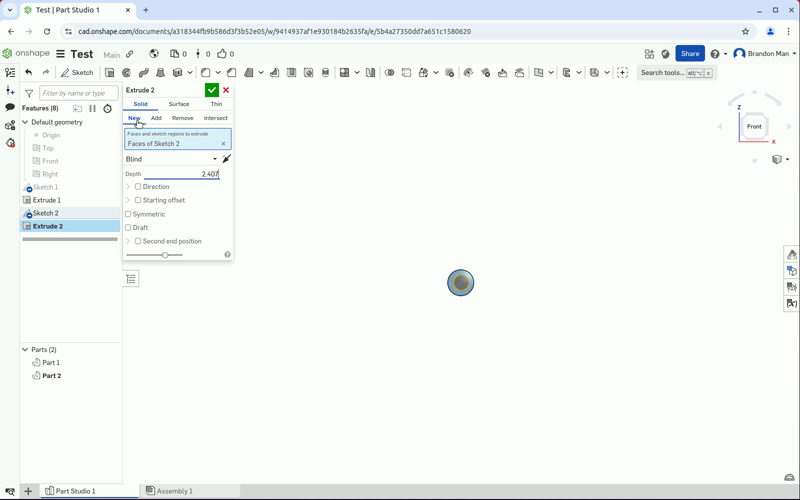
key(enter)
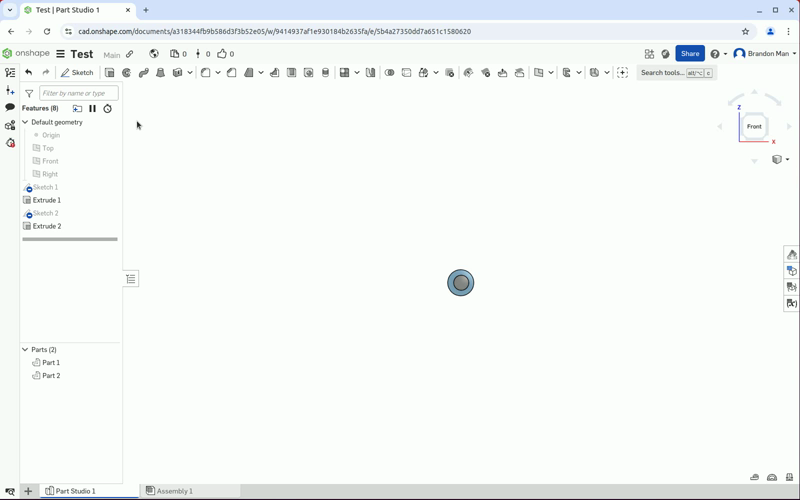
key(shift+h)
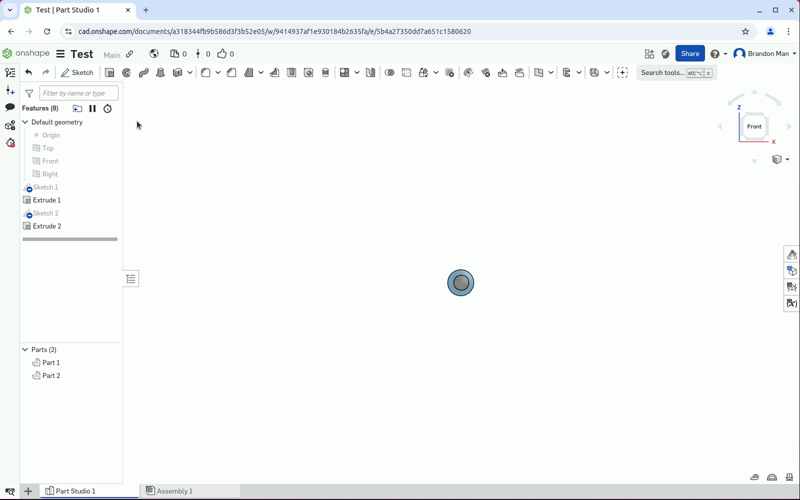
key(shift+h)
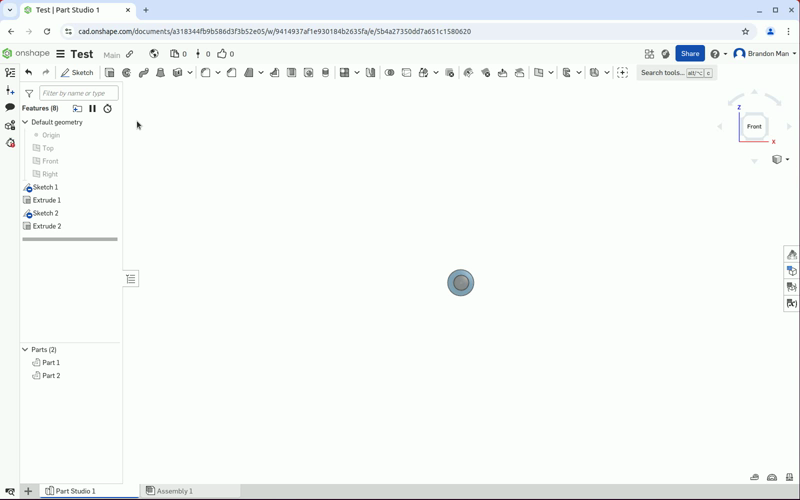
key(shift+7)
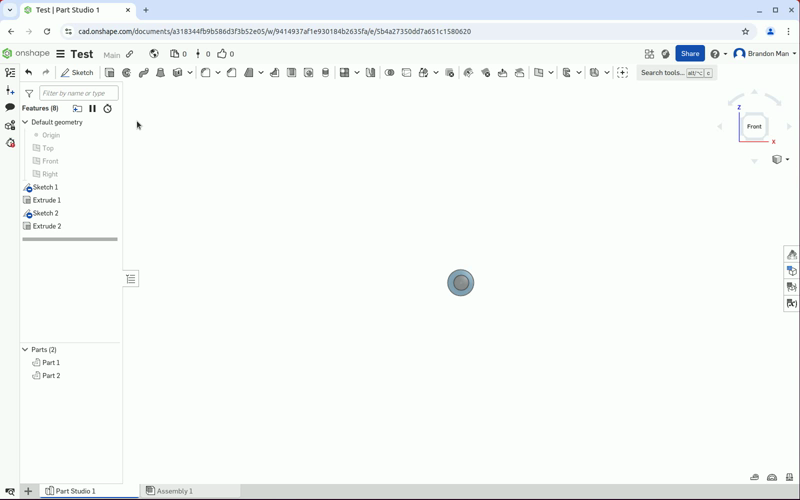
key(left, 2)
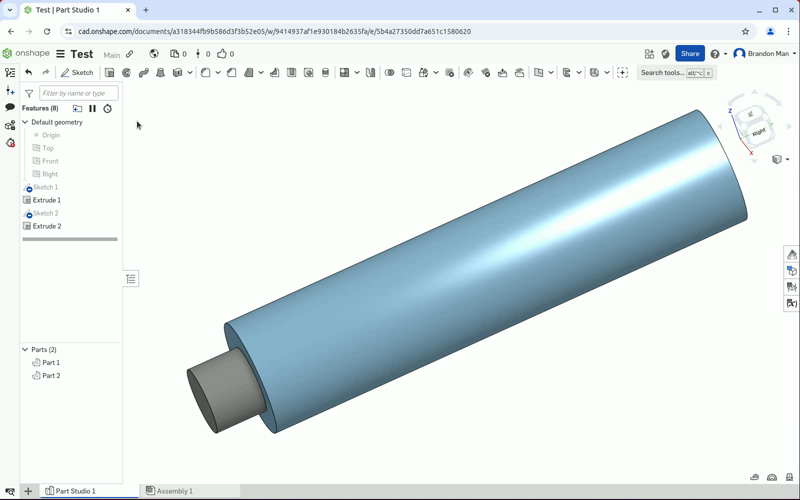
key(down, 2)
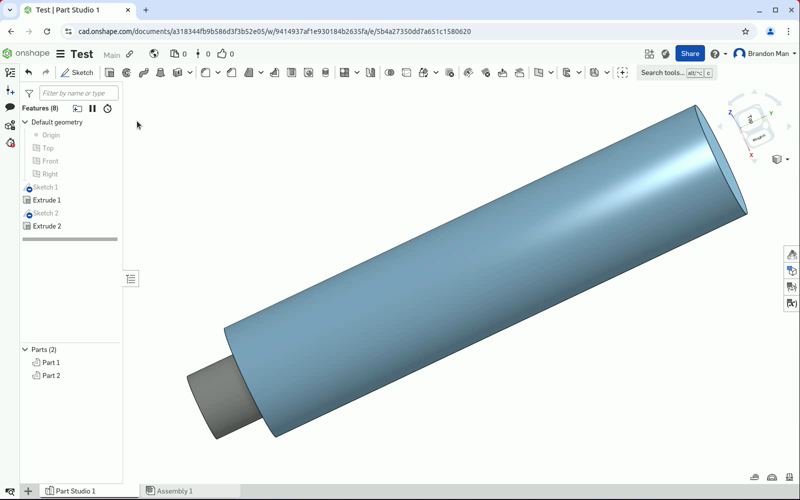
key(up, 2)
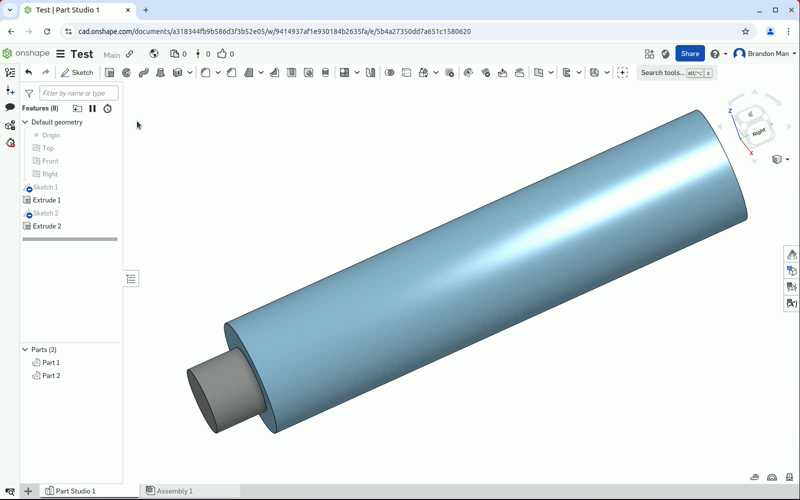
key(right, 2)
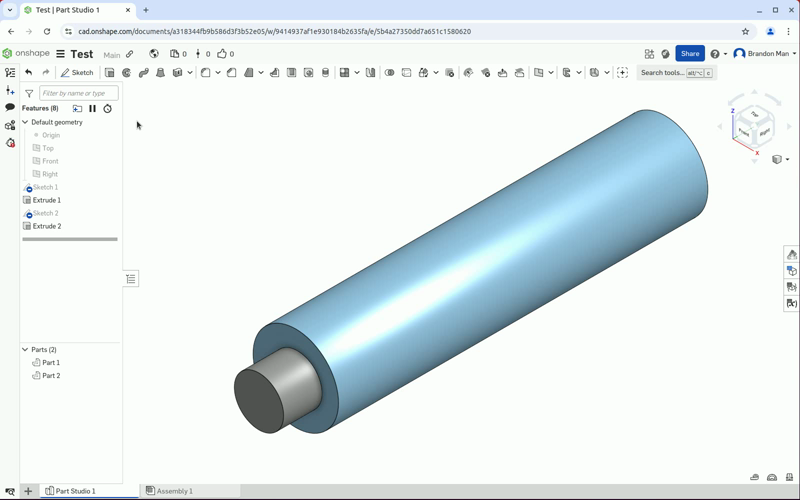
mouse_move(73, 189)
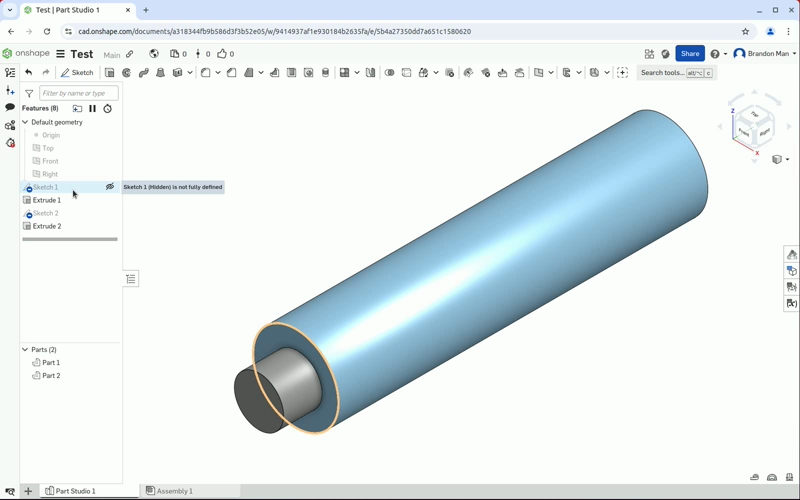
click(73, 189)